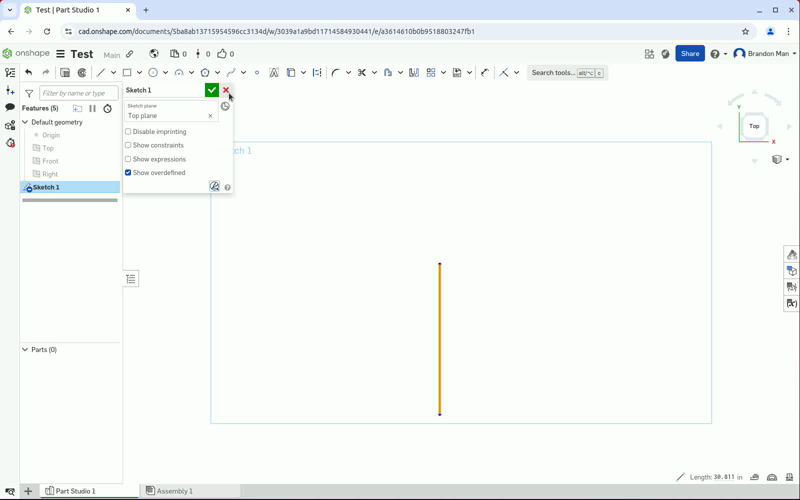
key(shift+h)
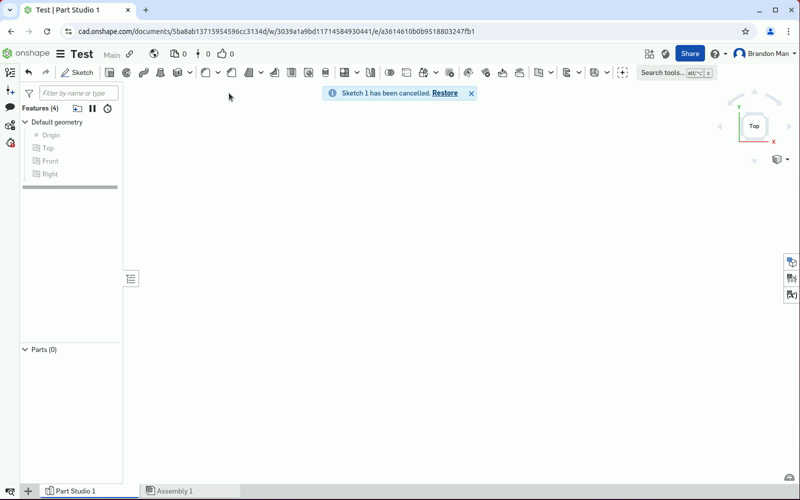
mouse_move(73, 352)
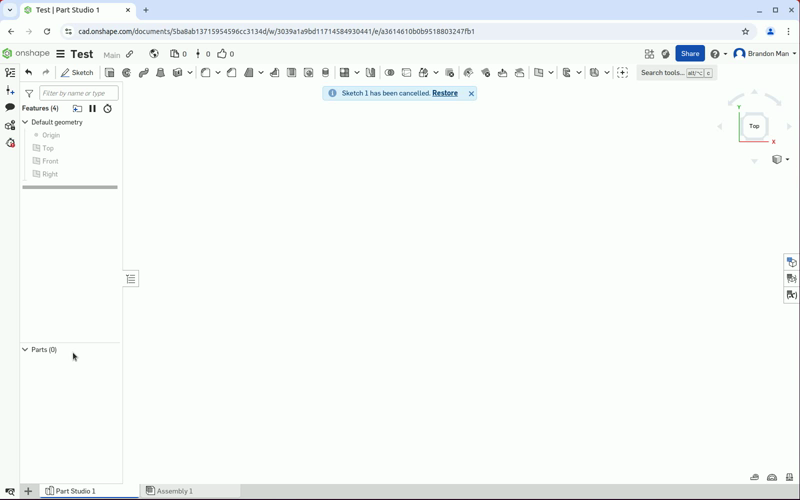
key(y)
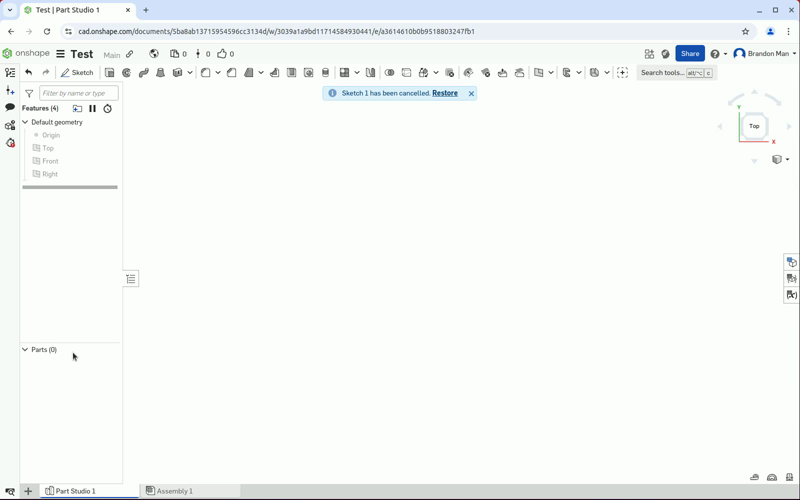
key(shift+p)
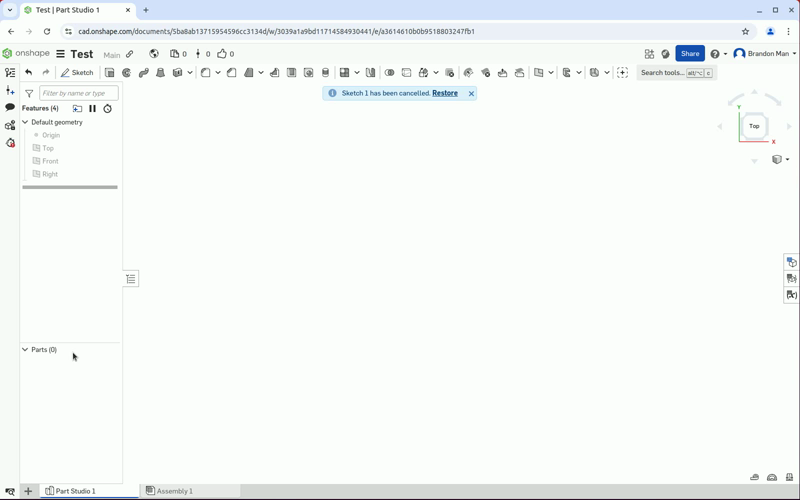
key(space)
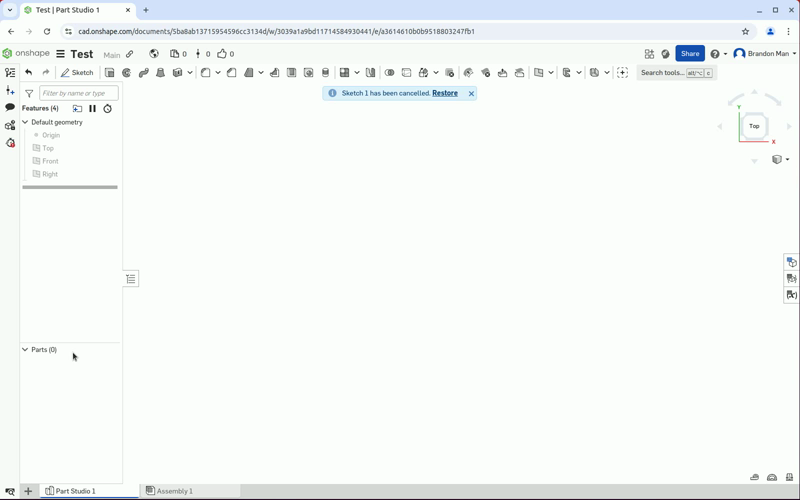
key_down(shift)
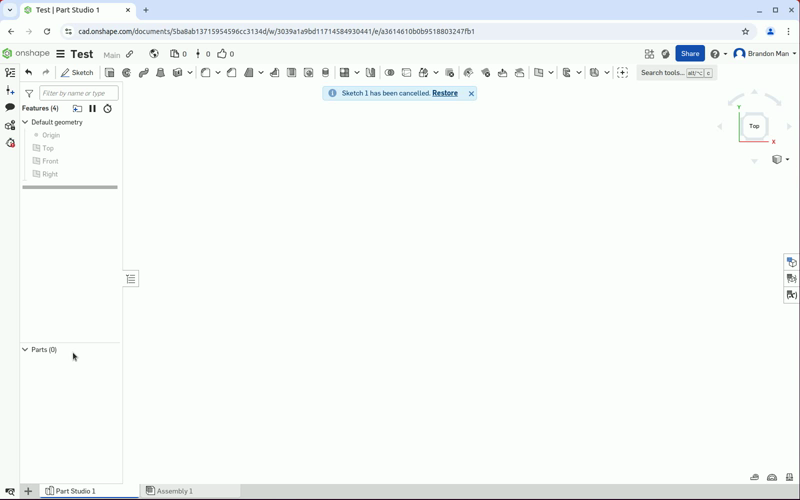
key(up)
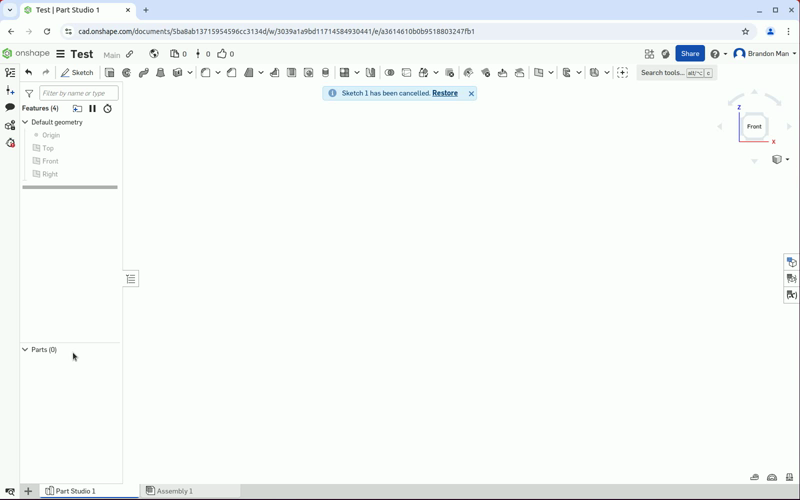
key_up(shift)
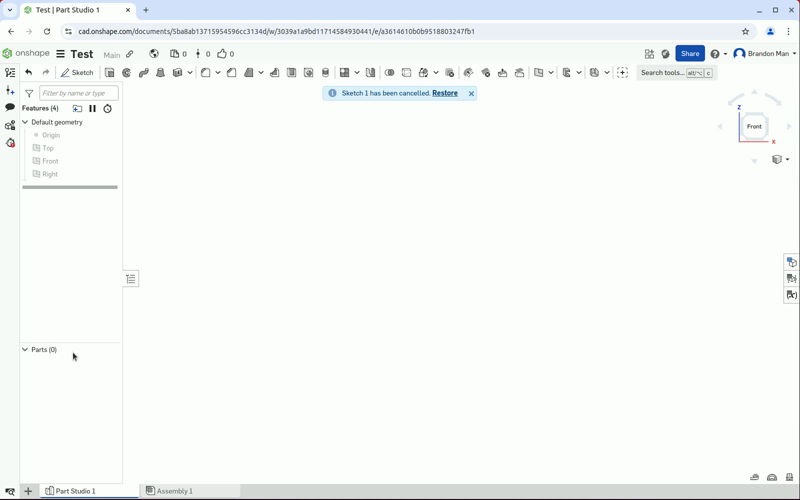
mouse_move(73, 352)
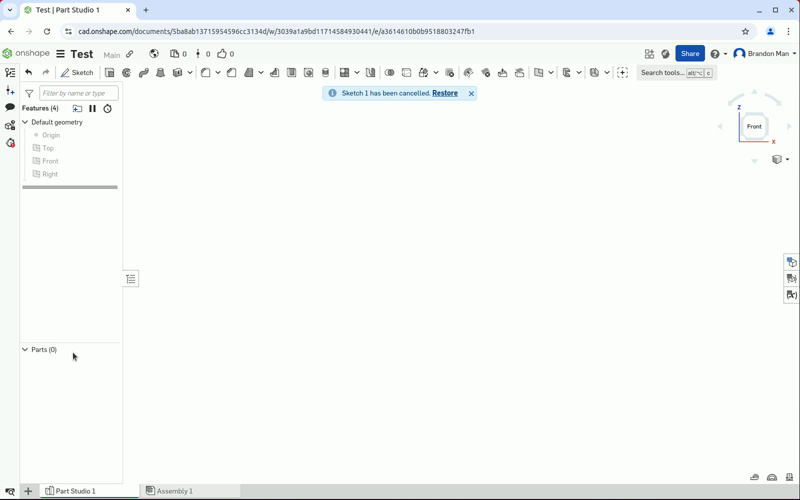
key(shift+y)
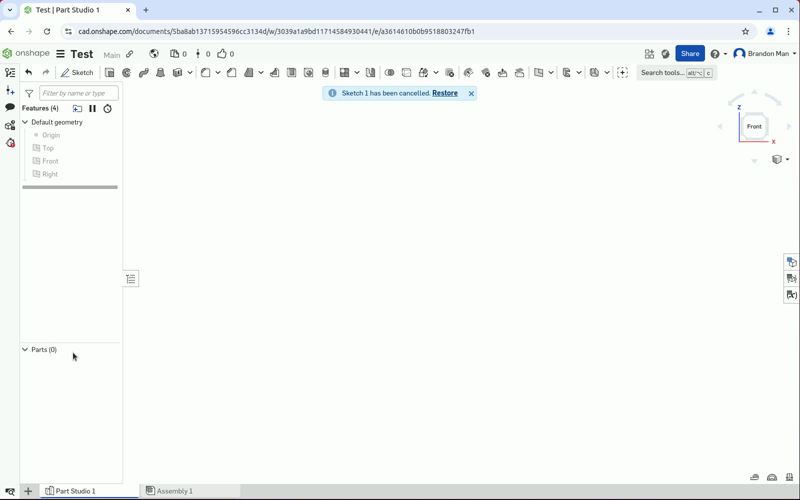
key(shift+s)
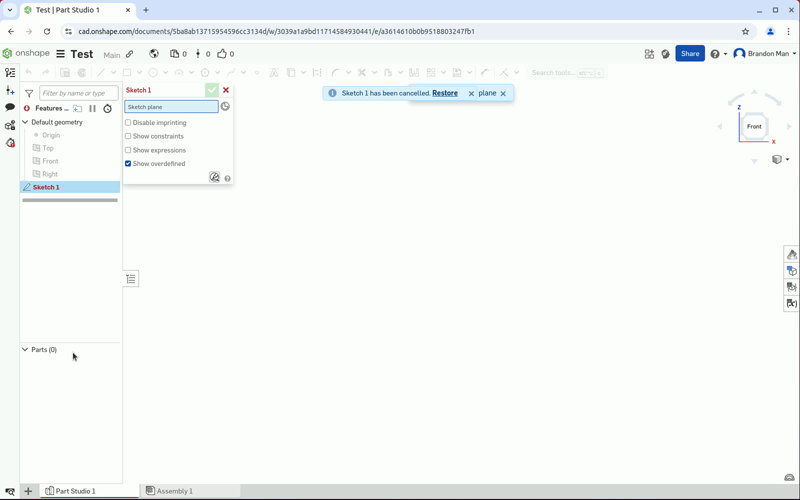
mouse_move(73, 163)
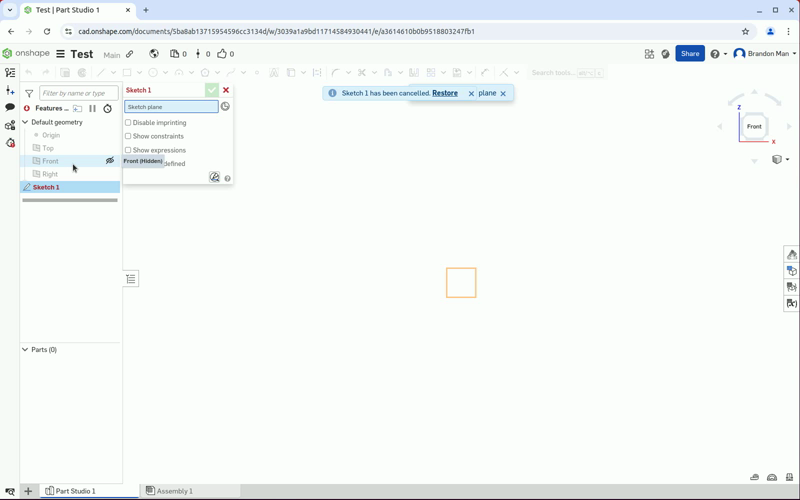
click(73, 163)
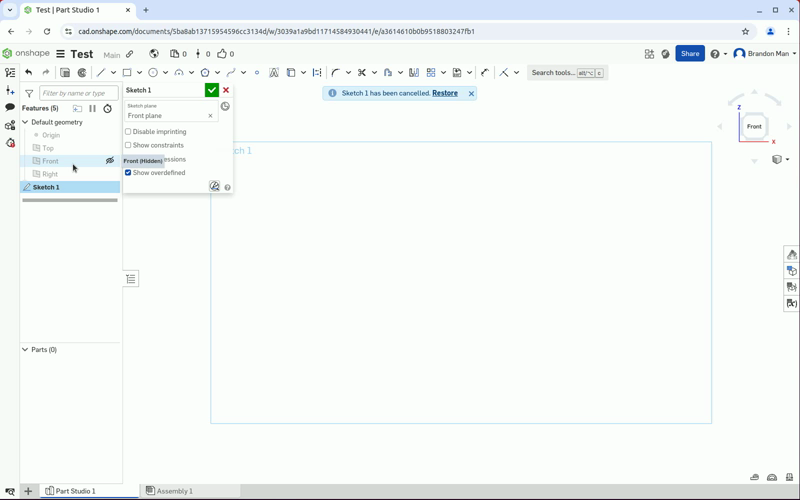
mouse_move(73, 352)
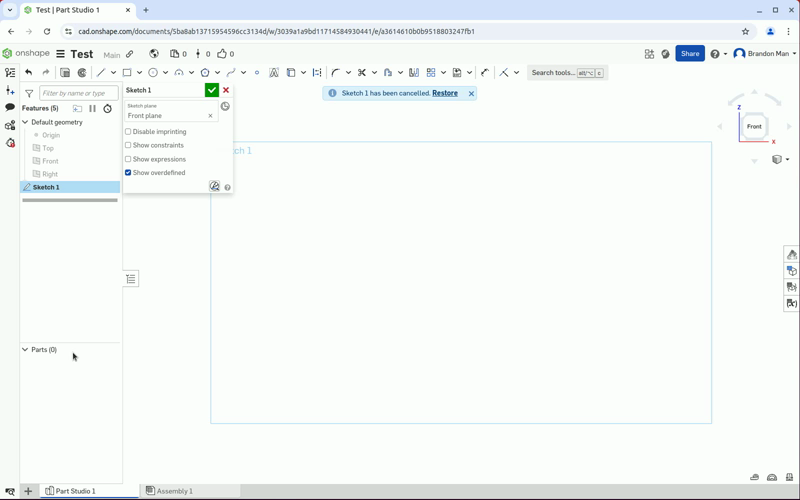
key(y)
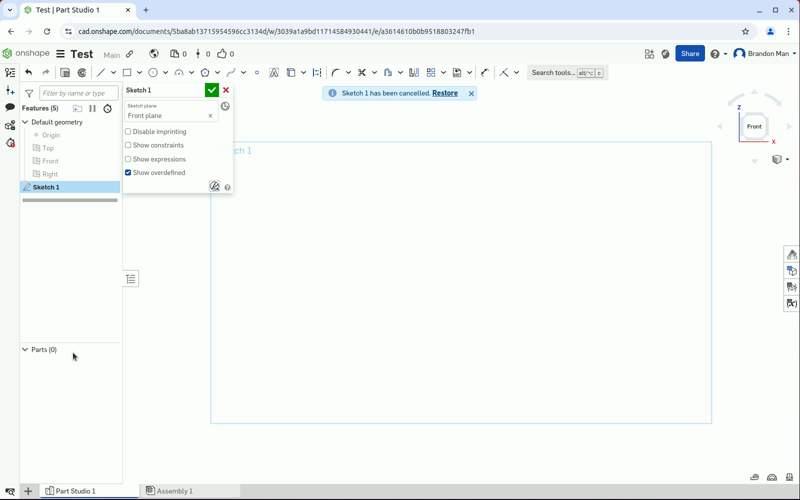
key(l)
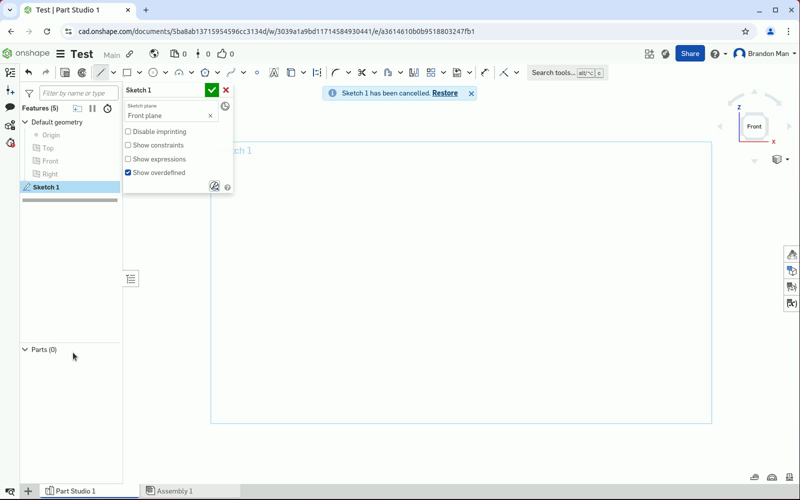
key_down(shift)
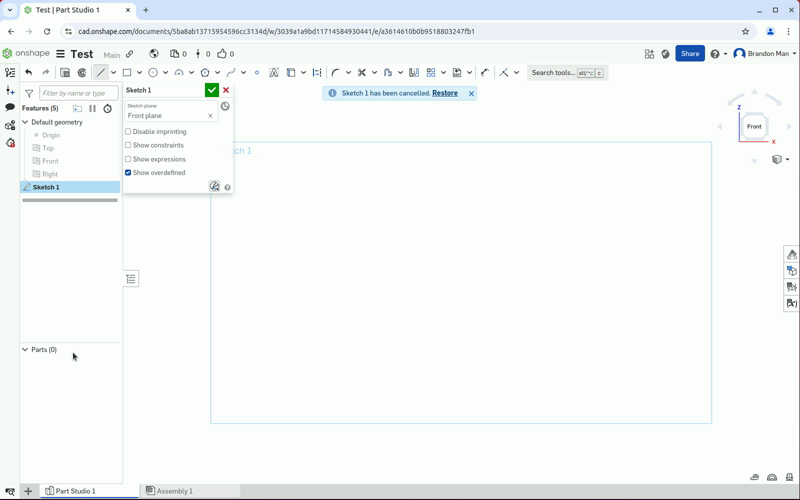
mouse_move(348, 339)
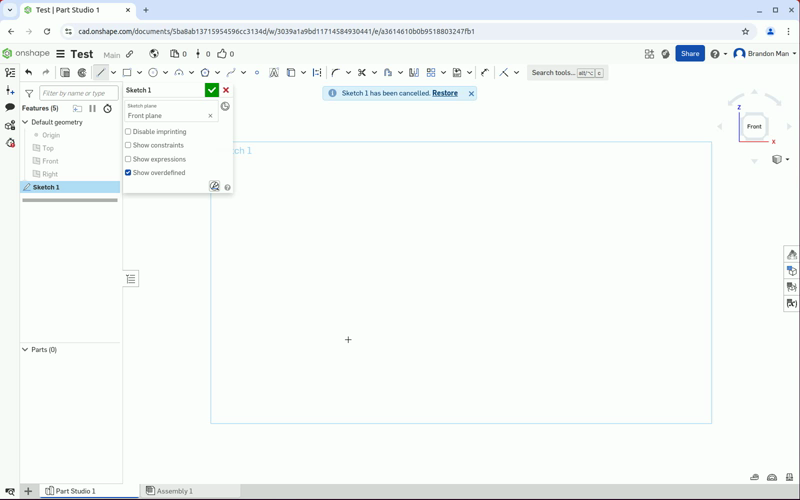
click(348, 339)
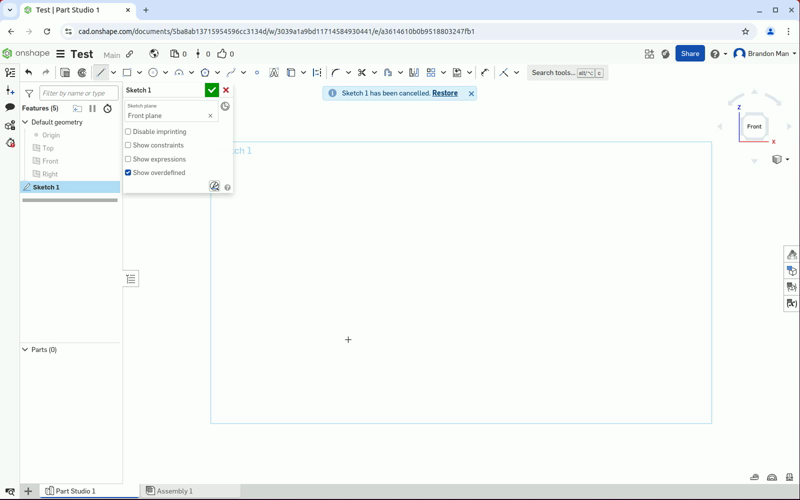
key_up(shift)
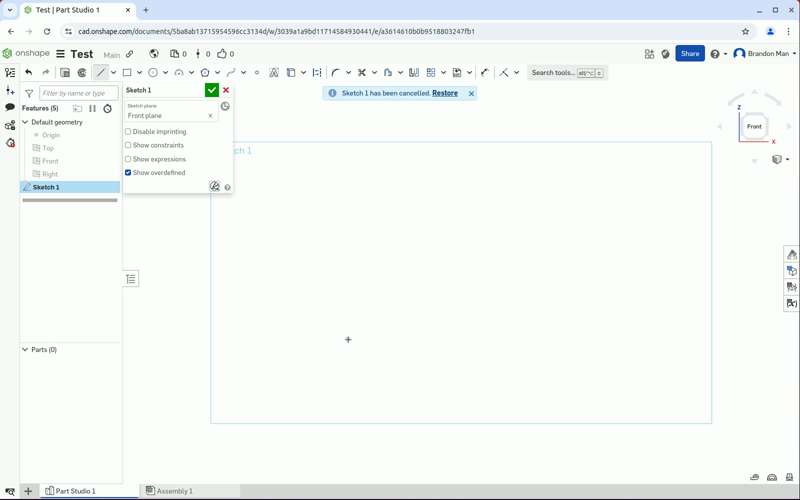
key_down(shift)
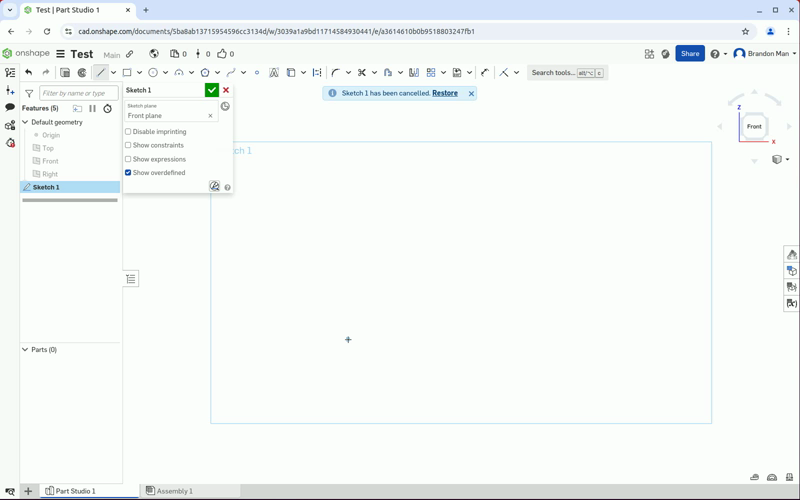
mouse_move(572, 339)
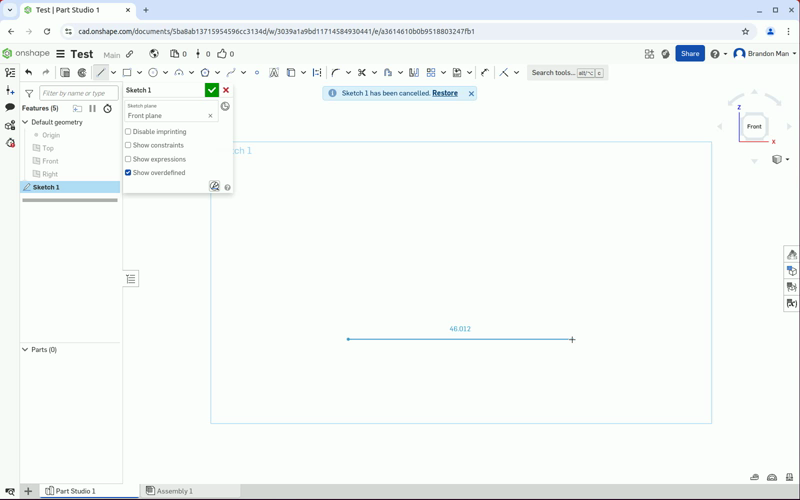
click(572, 339)
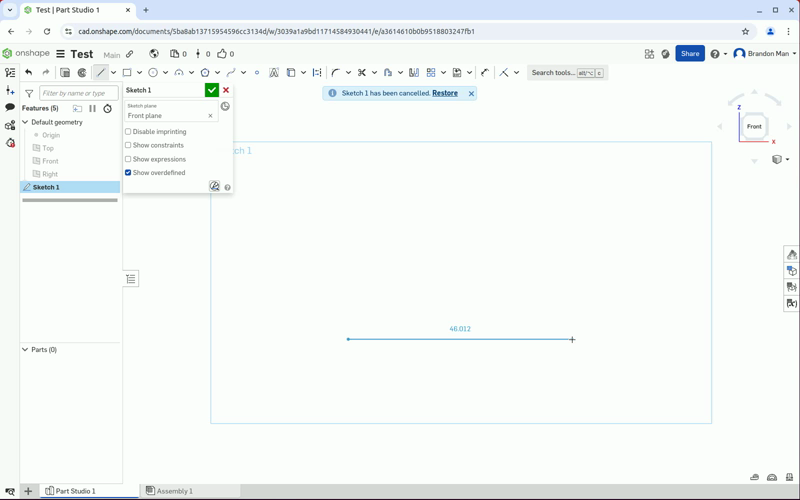
key_up(shift)
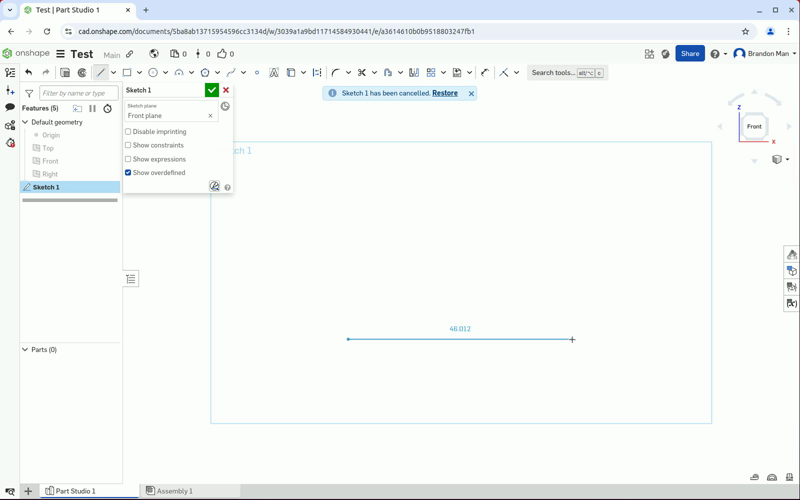
key_down(shift)
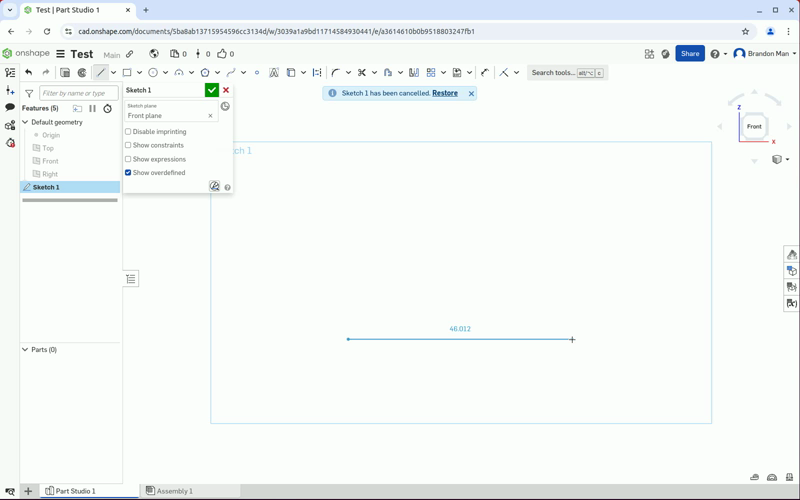
mouse_move(589, 339)
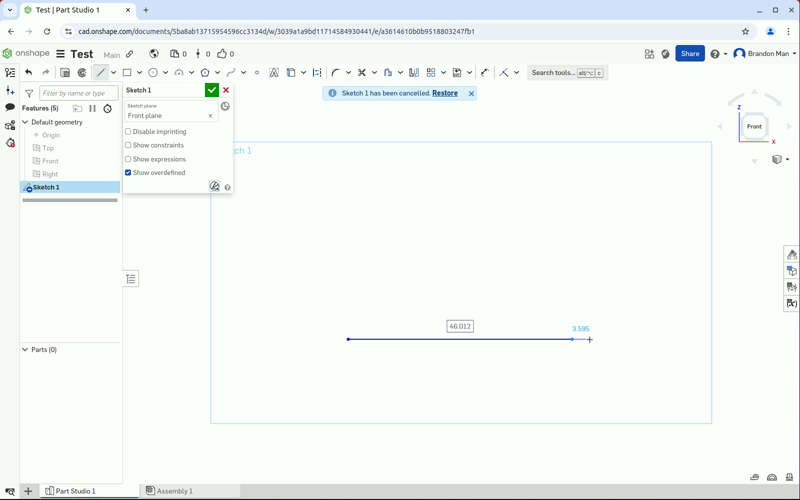
mouse_move(572, 282)
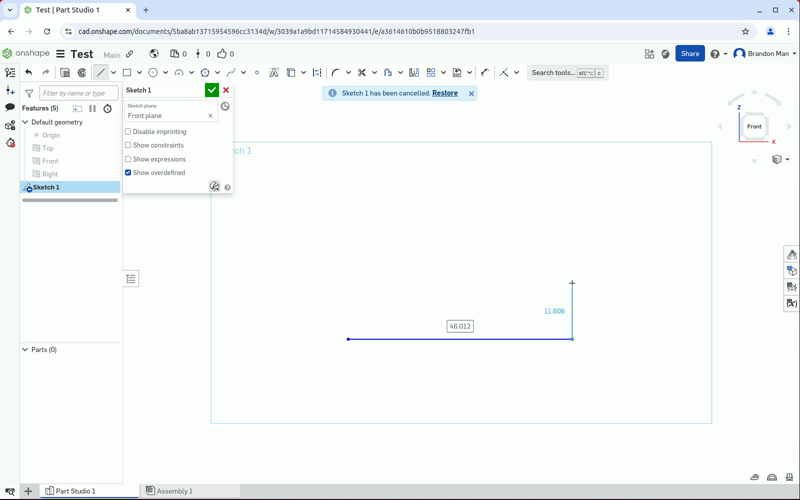
click(572, 282)
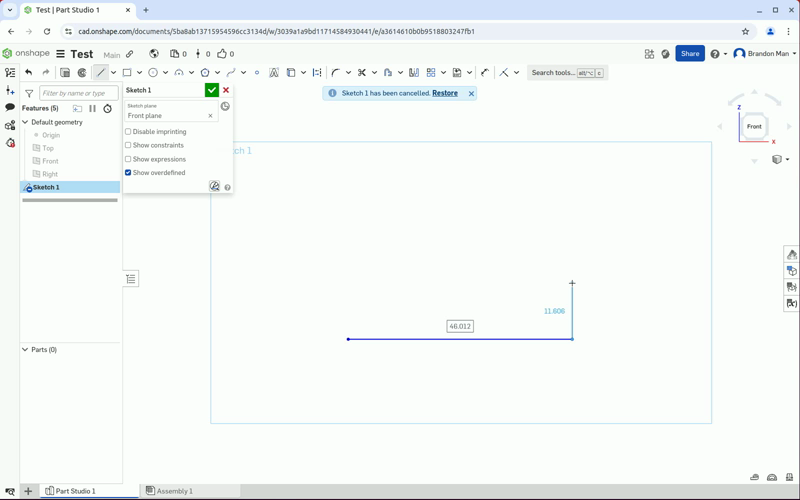
key_up(shift)
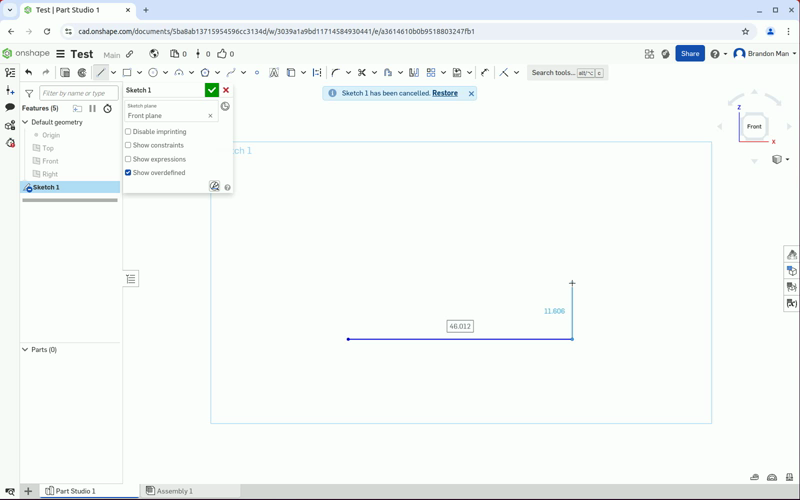
key_down(shift)
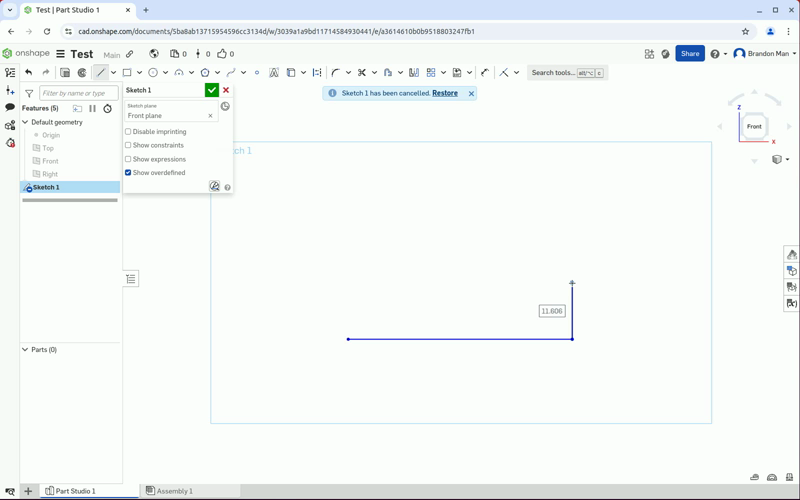
mouse_move(487, 282)
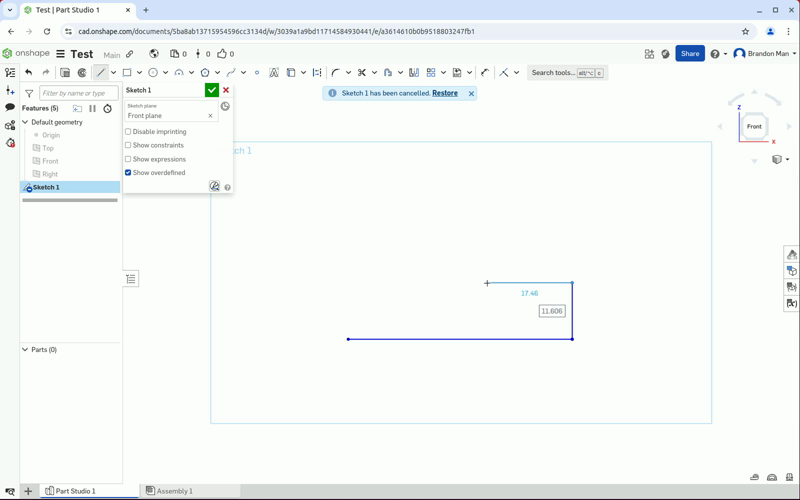
click(487, 282)
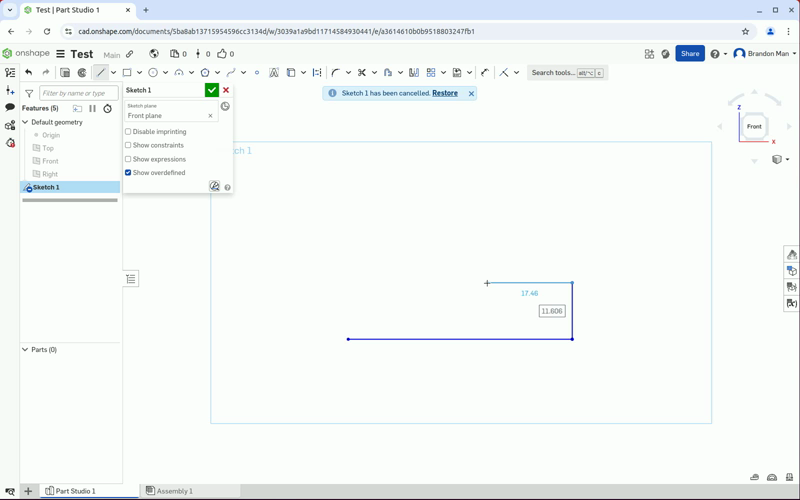
key_up(shift)
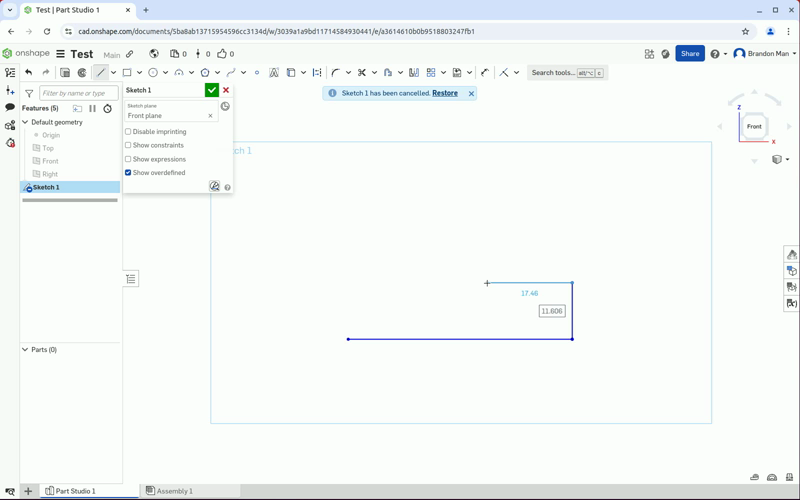
key_down(shift)
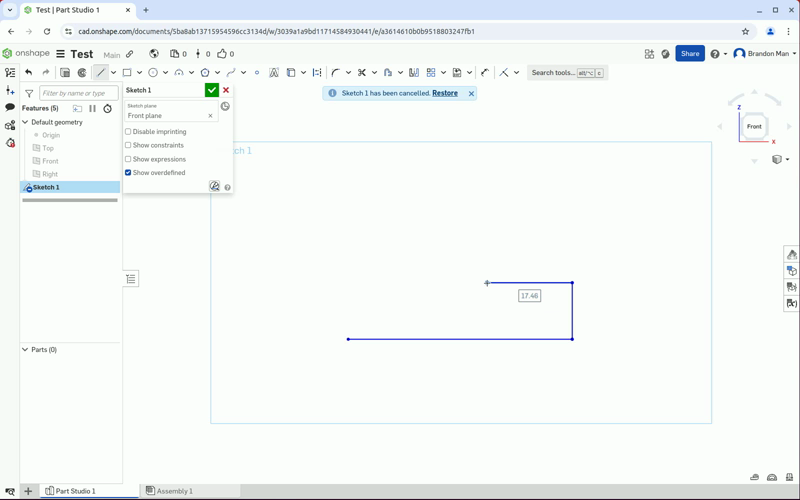
mouse_move(517, 282)
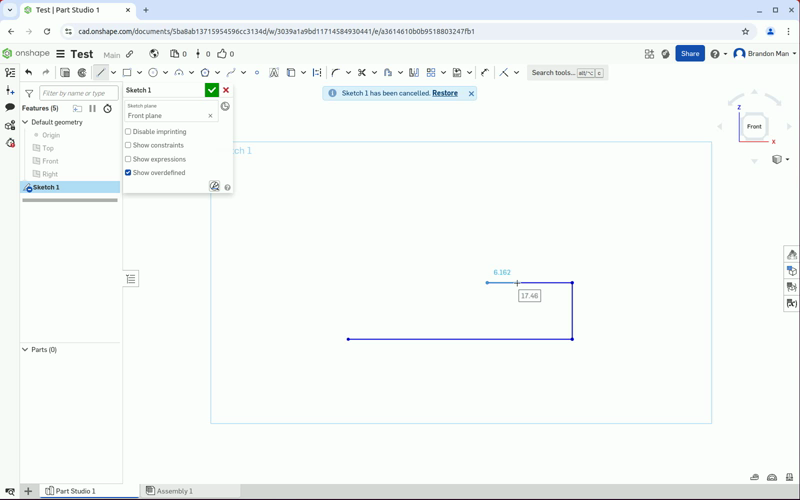
mouse_move(487, 226)
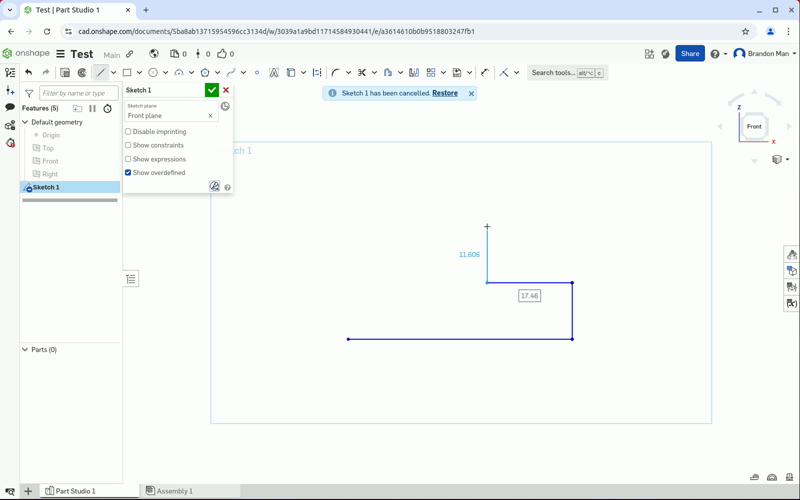
click(487, 226)
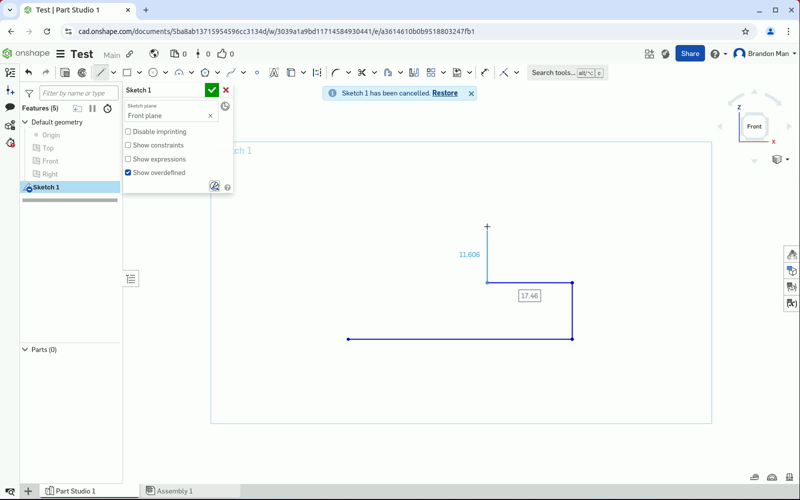
key_up(shift)
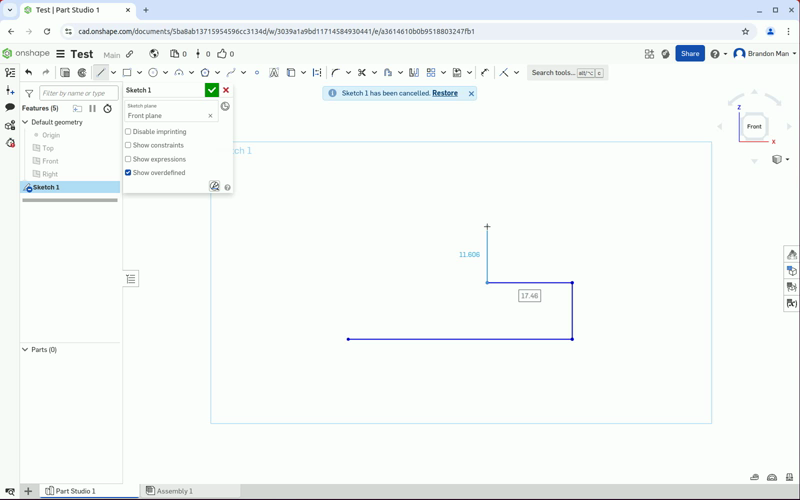
key_down(shift)
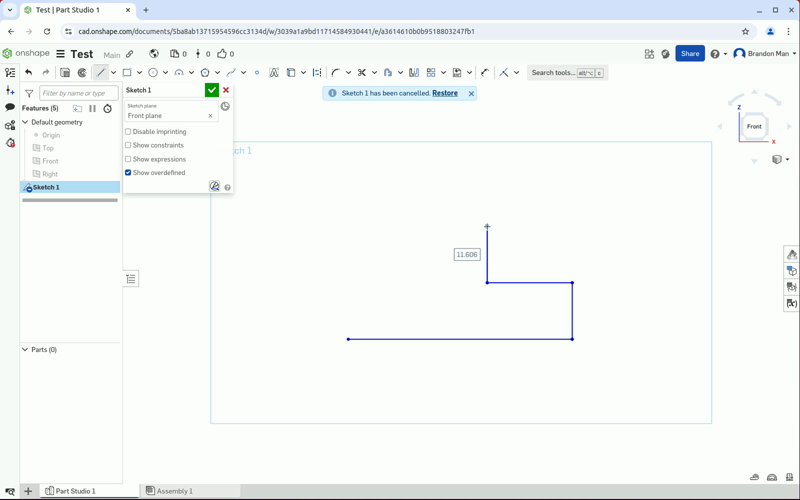
mouse_move(348, 226)
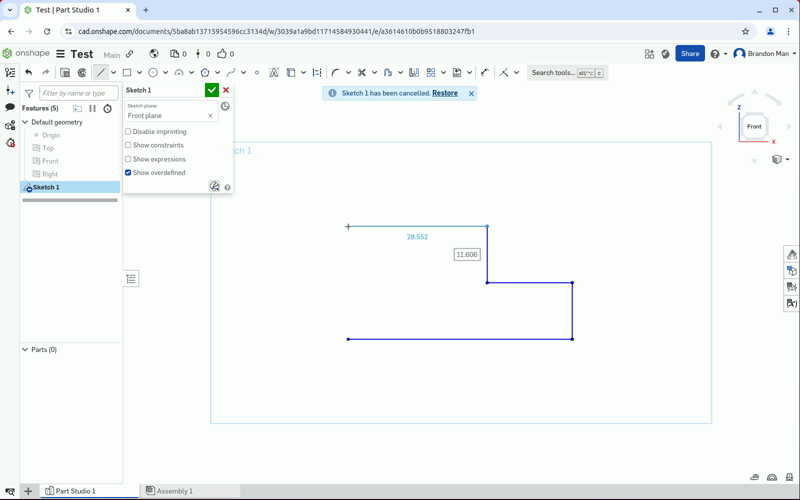
click(348, 226)
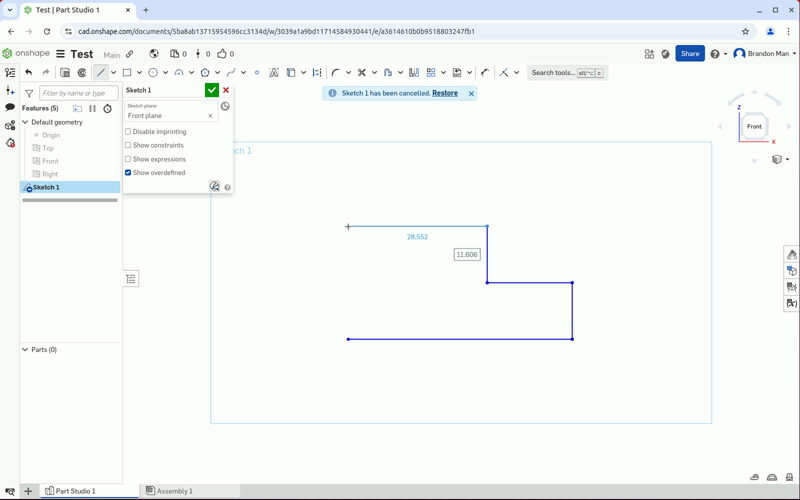
key_up(shift)
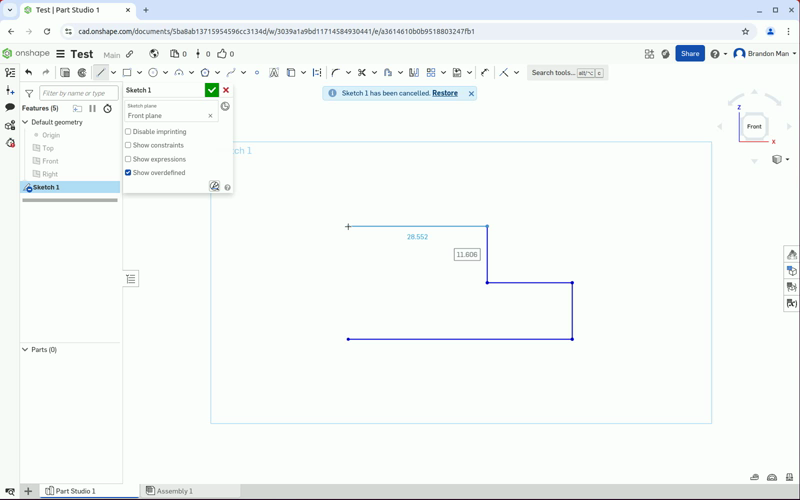
key_down(shift)
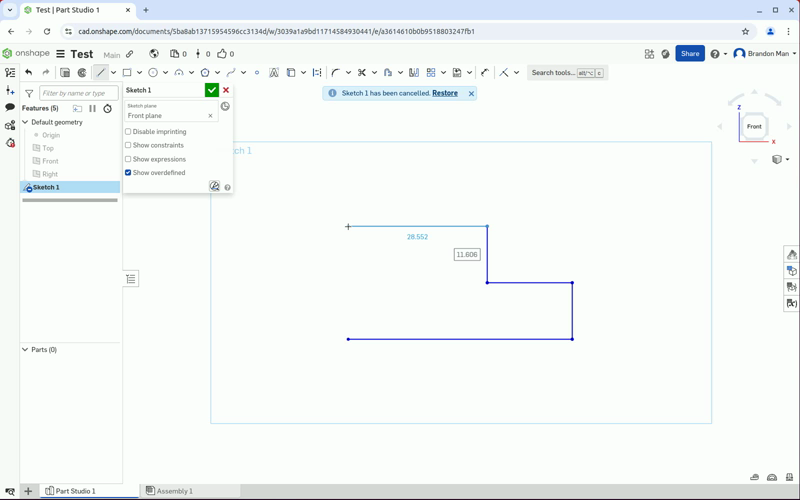
mouse_move(348, 339)
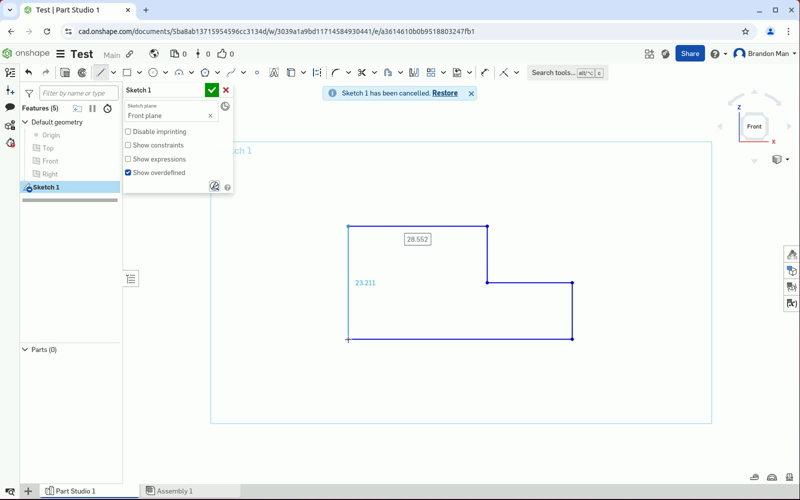
key_up(shift)
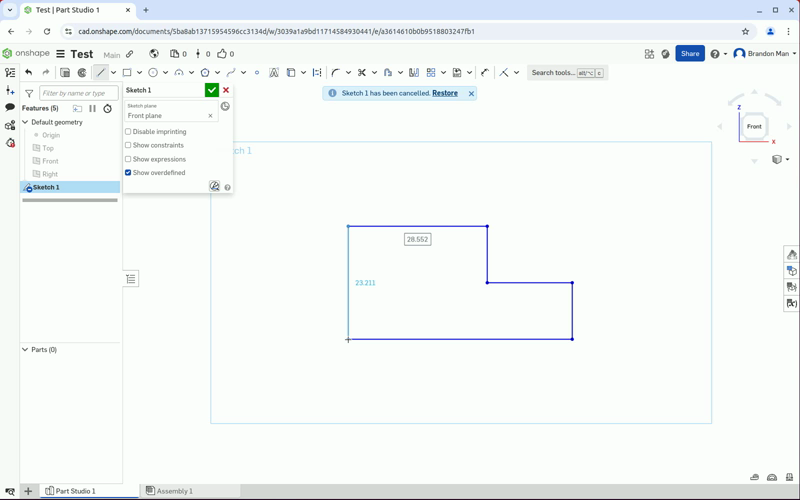
click(348, 339)
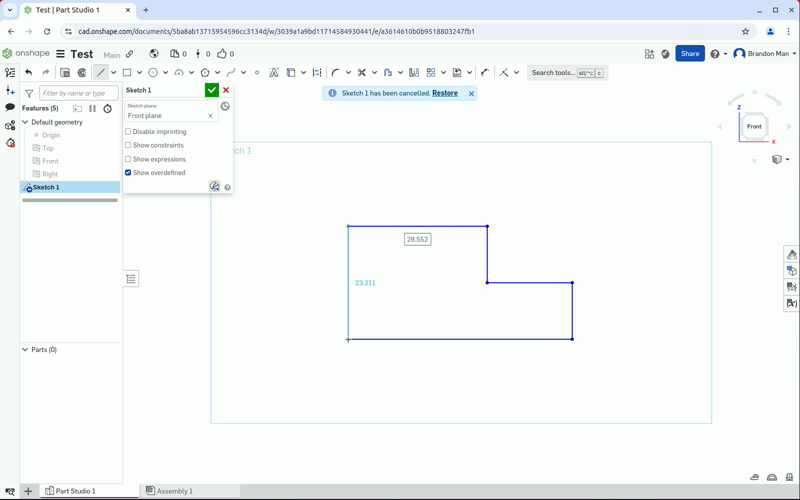
key(esc)
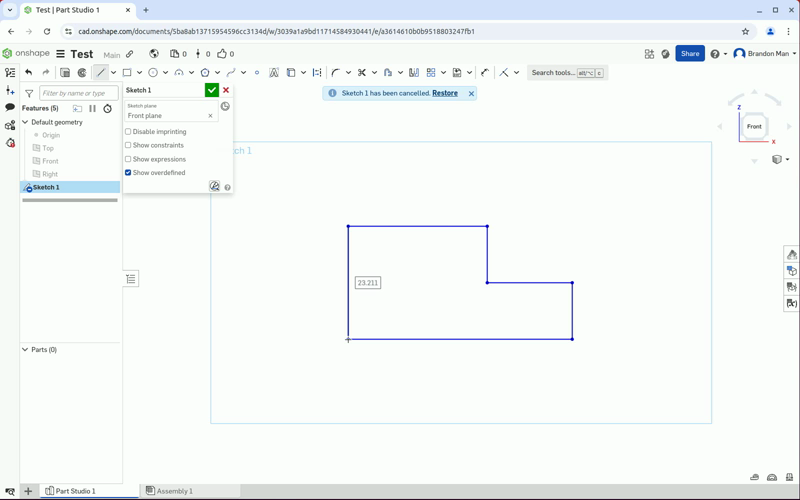
mouse_move(397, 243)
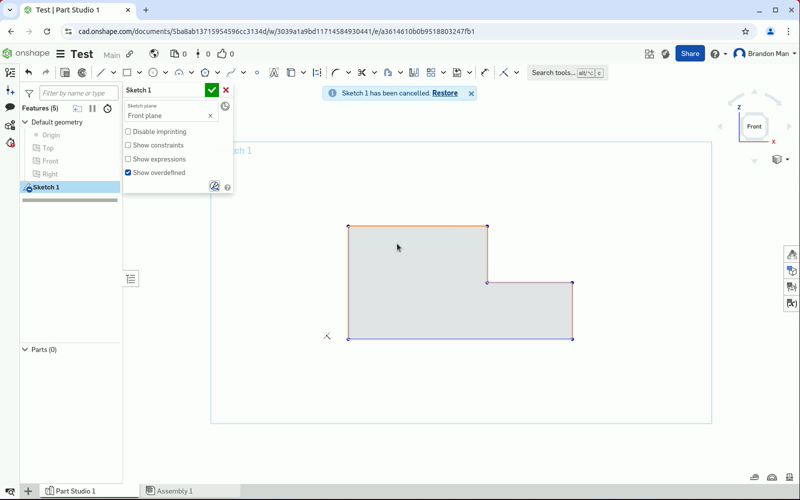
click(397, 243)
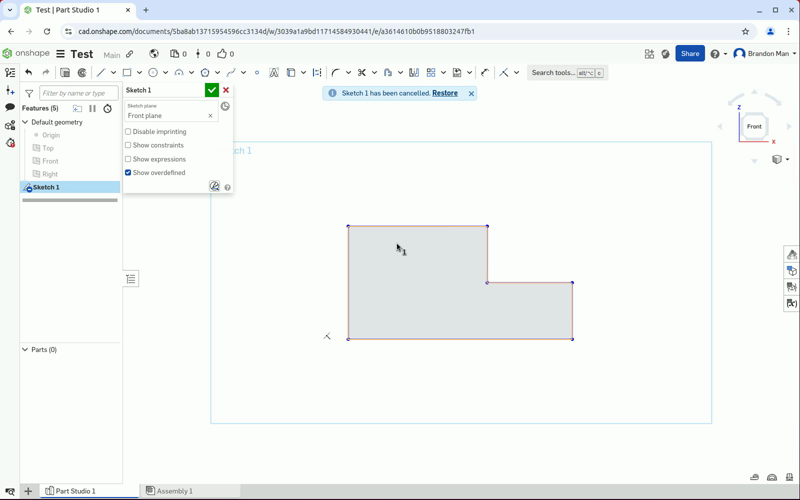
mouse_move(73, 352)
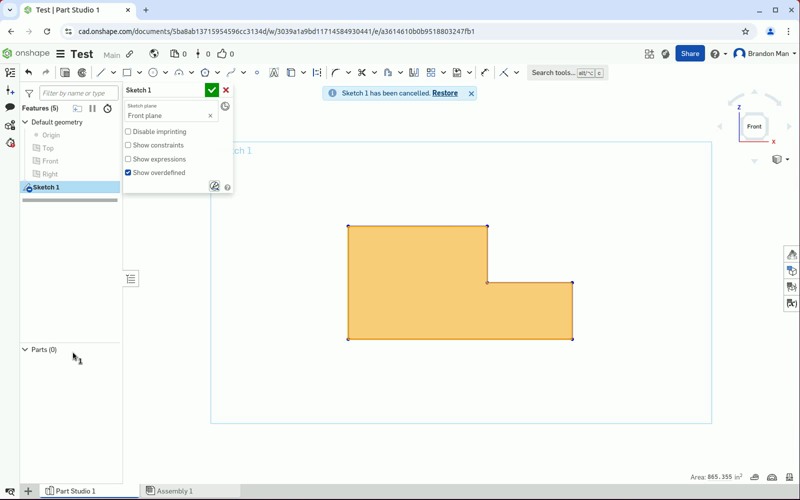
key(shift+y)
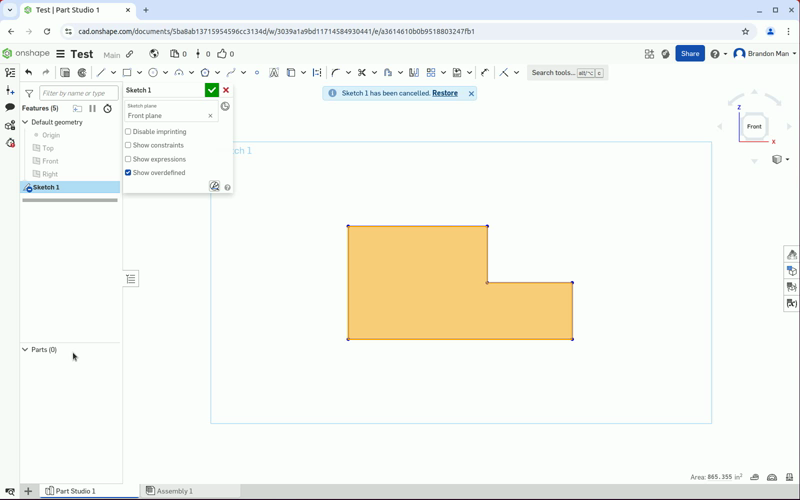
key(shift+e)
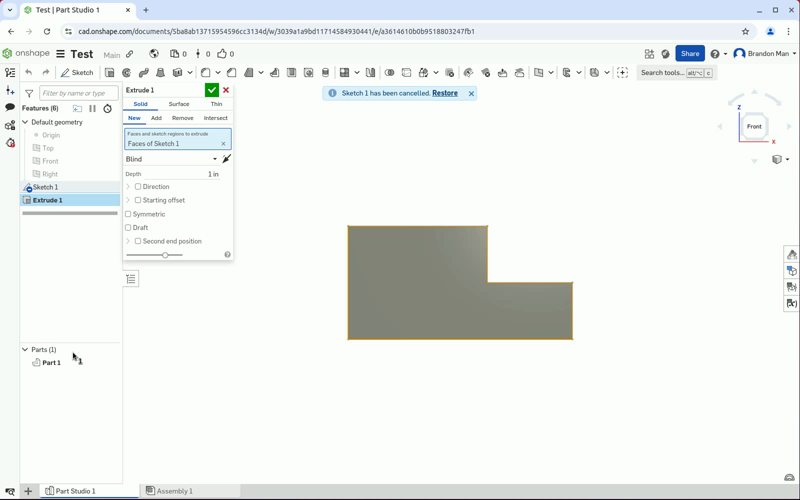
mouse_move(143, 106)
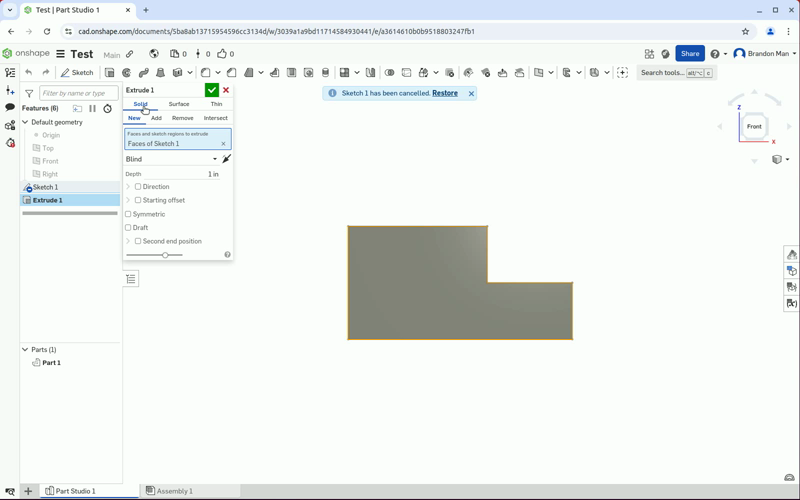
click(143, 106)
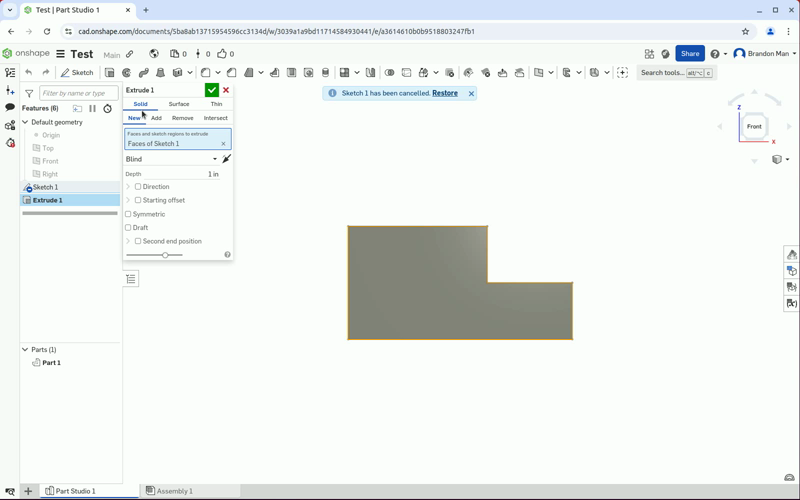
mouse_move(137, 120)
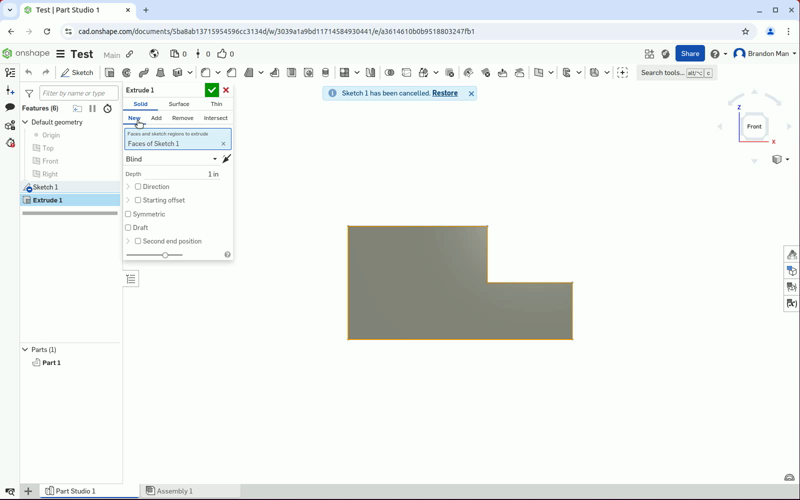
click(137, 120)
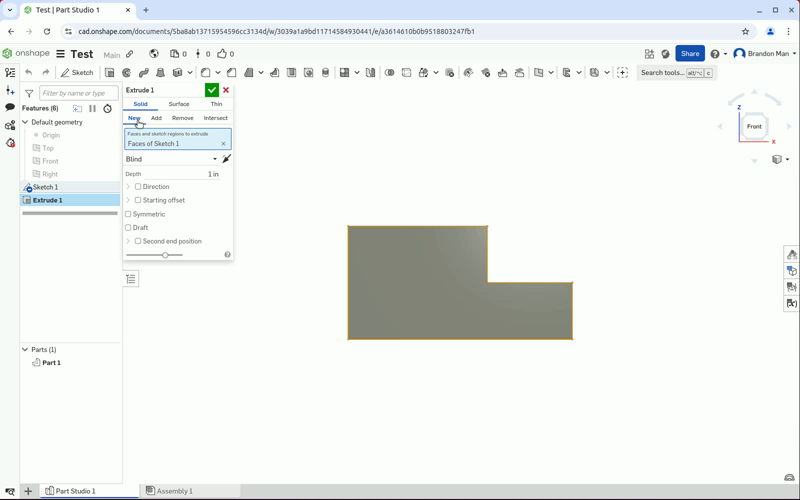
key(tab, 4)
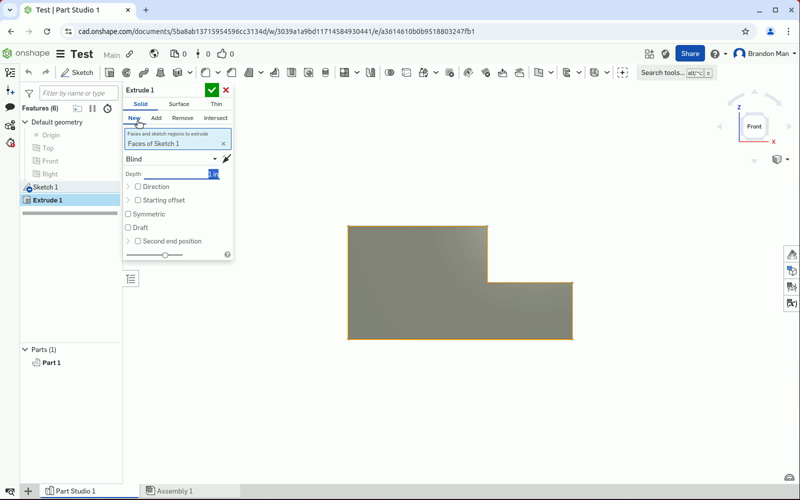
text(23.108)
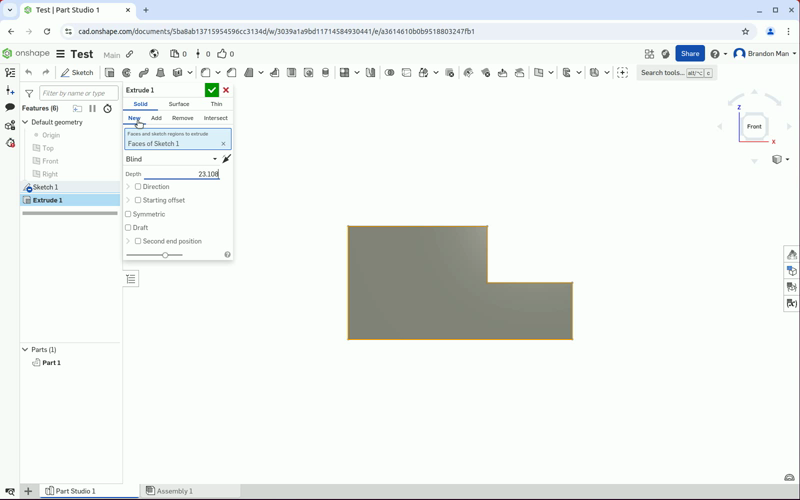
key(enter)
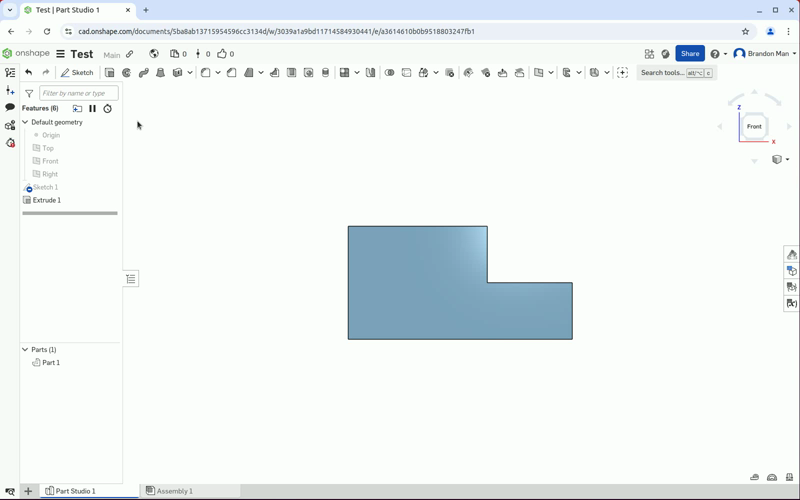
key(shift+h)
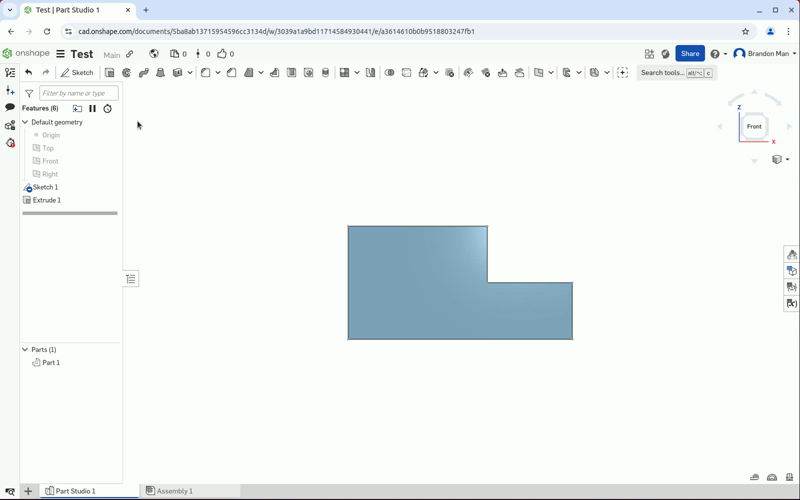
key(shift+h)
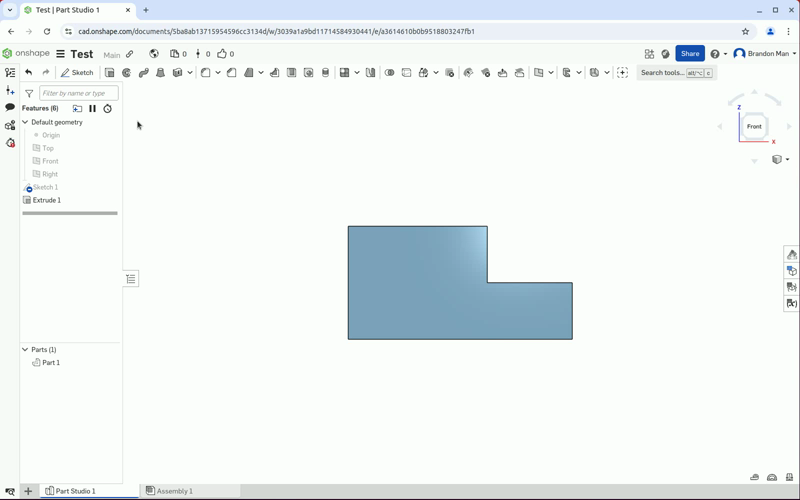
mouse_move(73, 189)
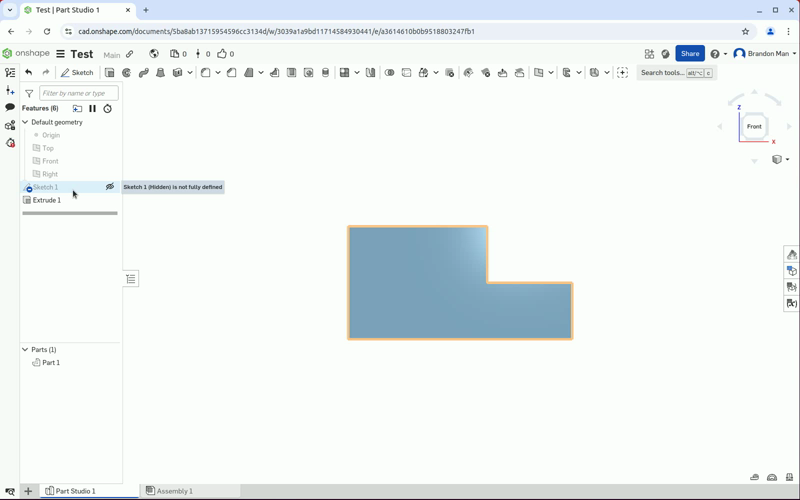
click(73, 189)
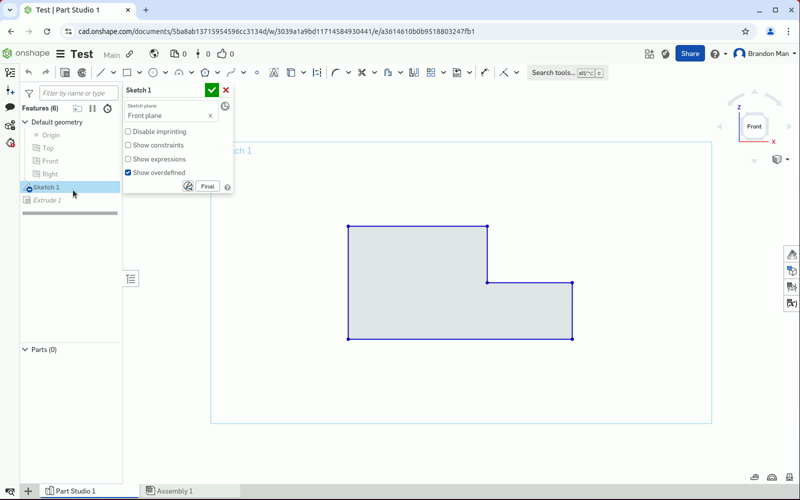
mouse_move(229, 92)
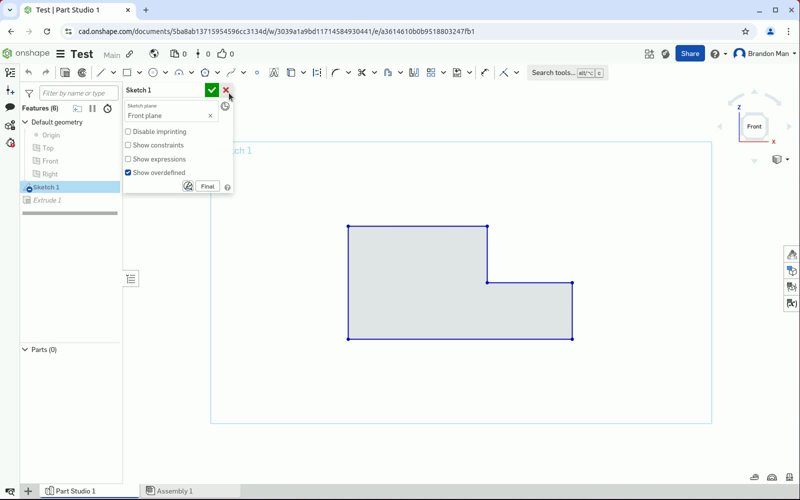
click(229, 92)
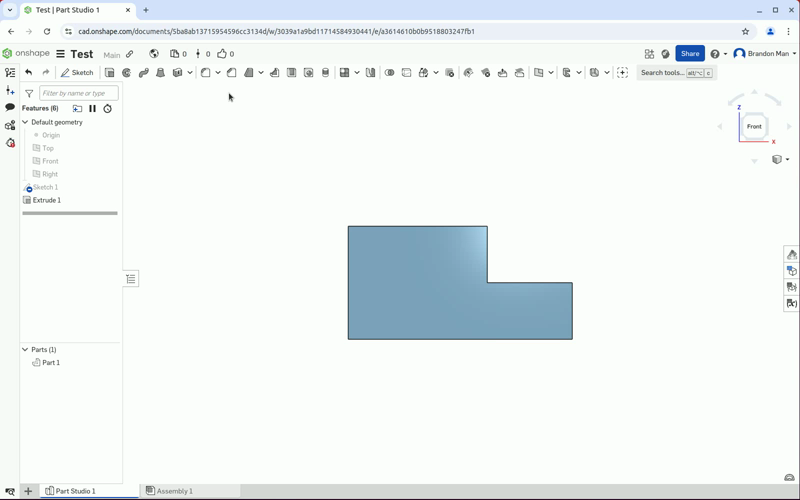
mouse_move(73, 352)
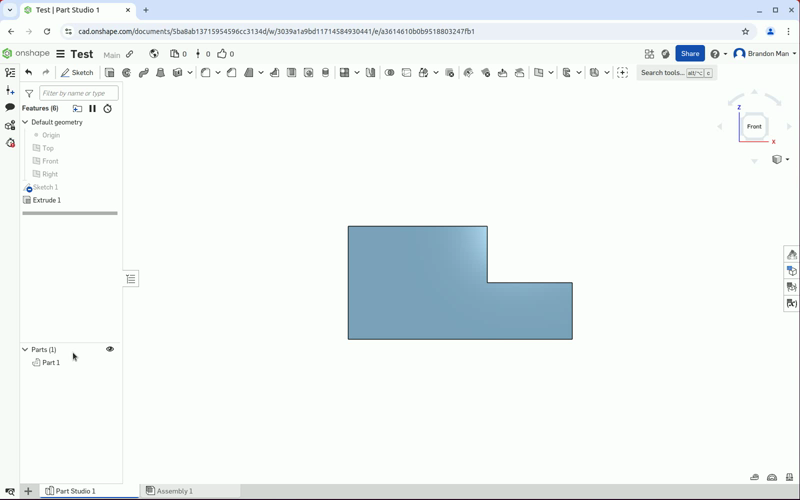
key(y)
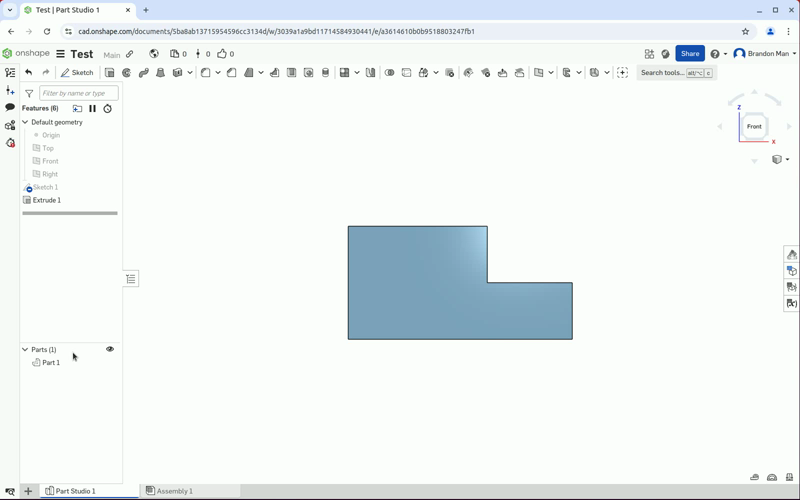
key(shift+p)
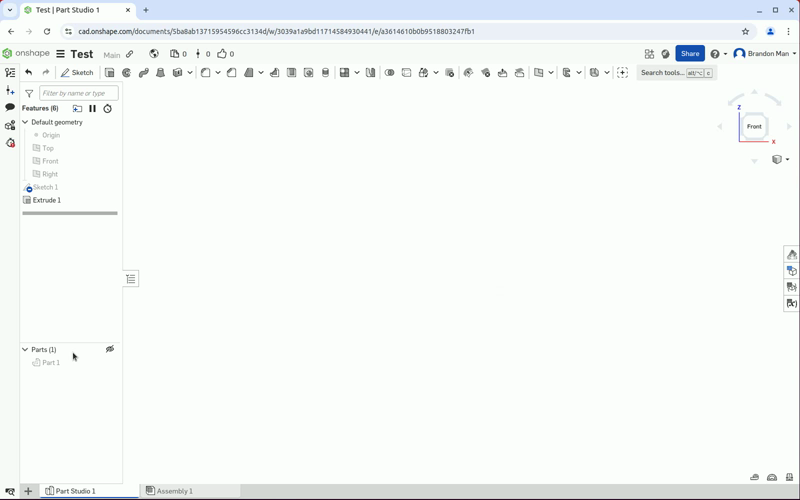
key(space)
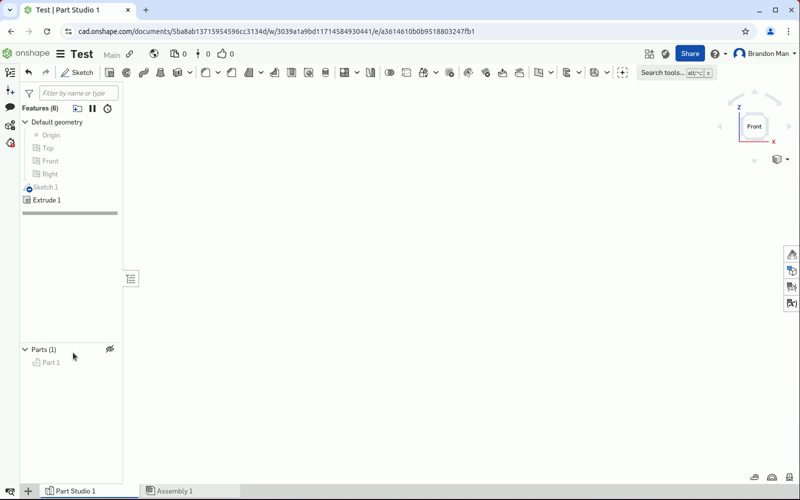
key_down(shift)
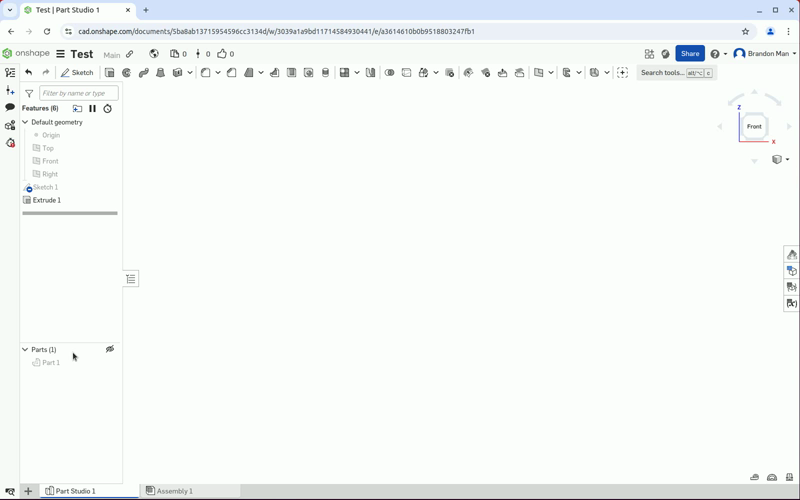
key(left)
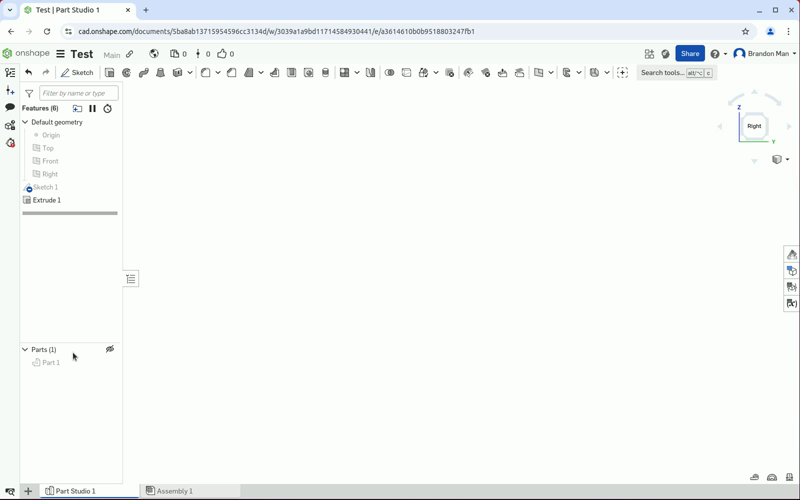
key_up(shift)
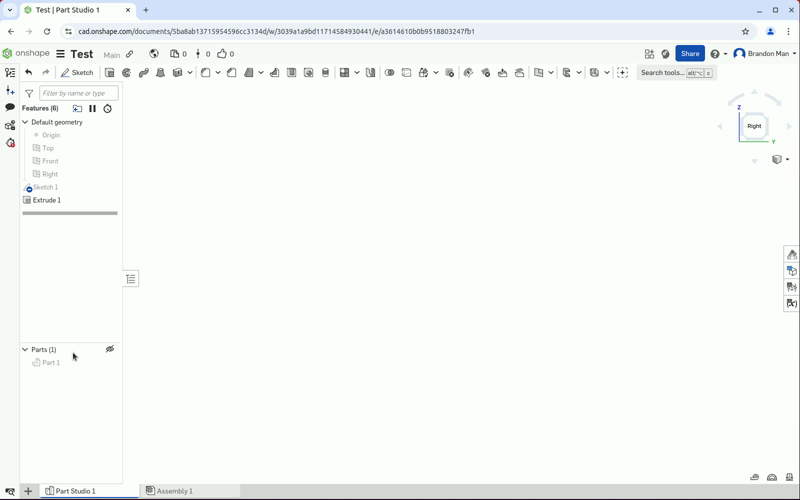
mouse_move(73, 352)
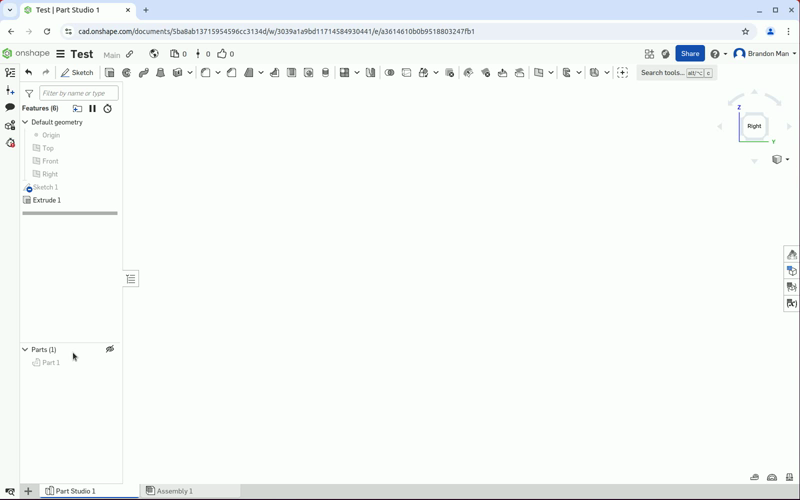
key(shift+y)
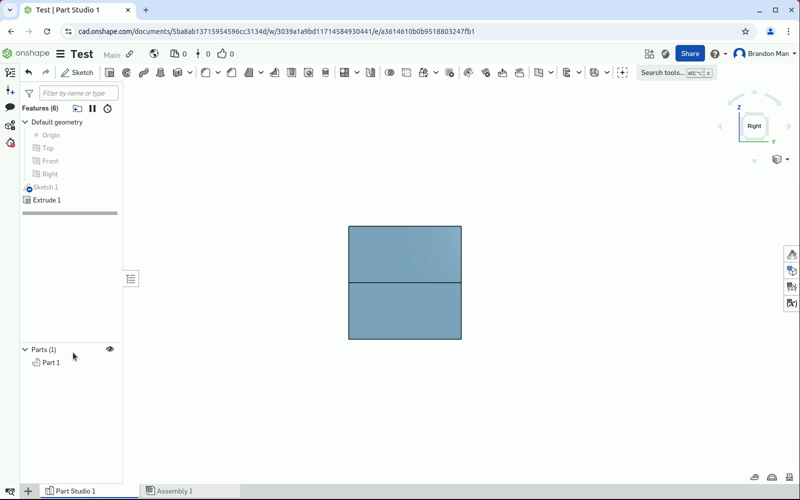
mouse_move(541, 75)
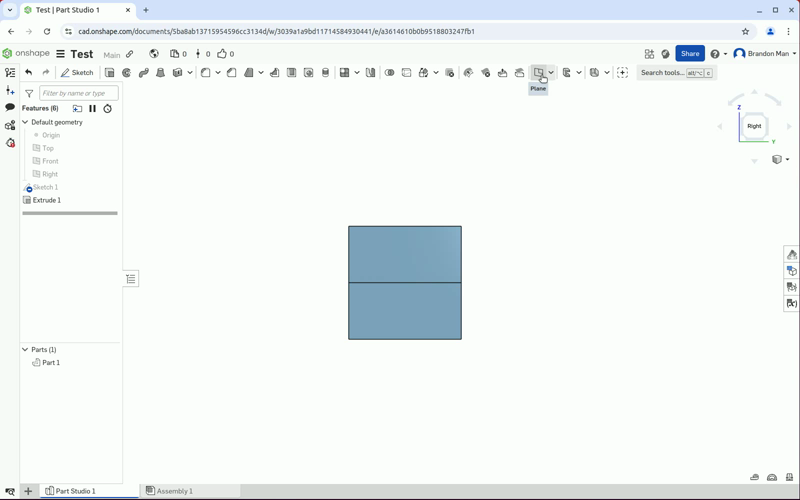
click(541, 75)
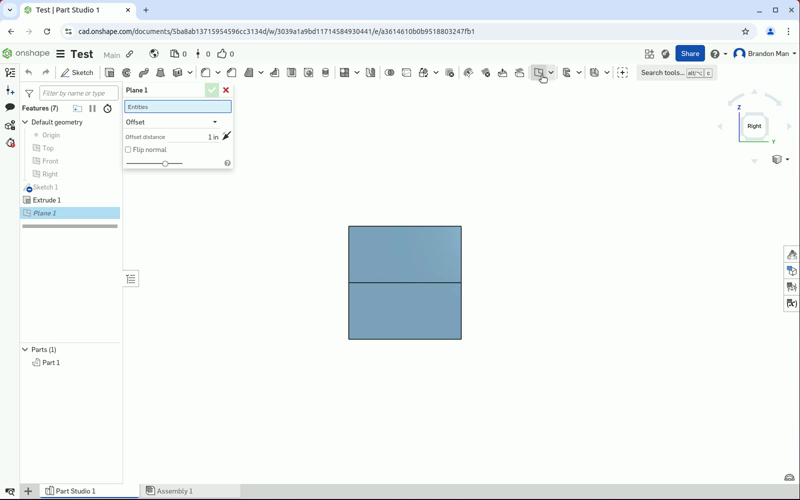
mouse_move(73, 176)
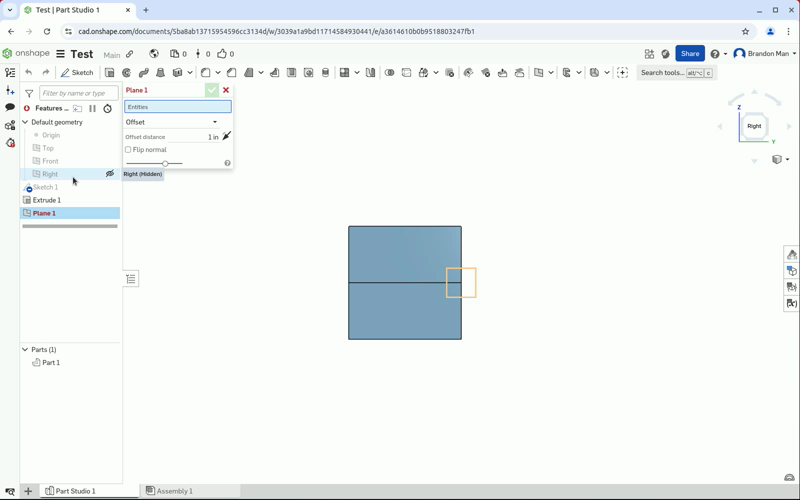
click(73, 176)
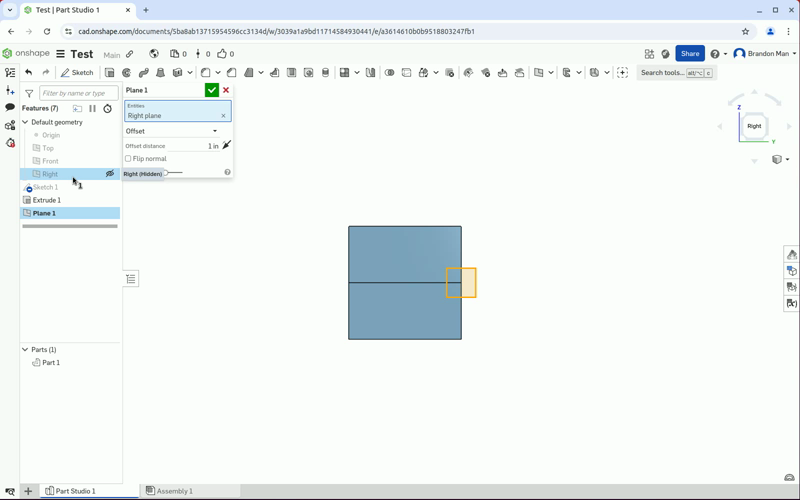
key(tab, 2)
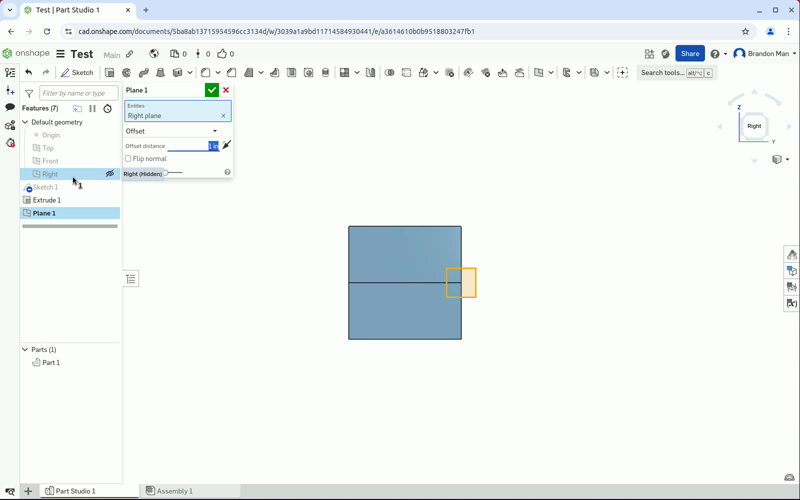
text(5.792)
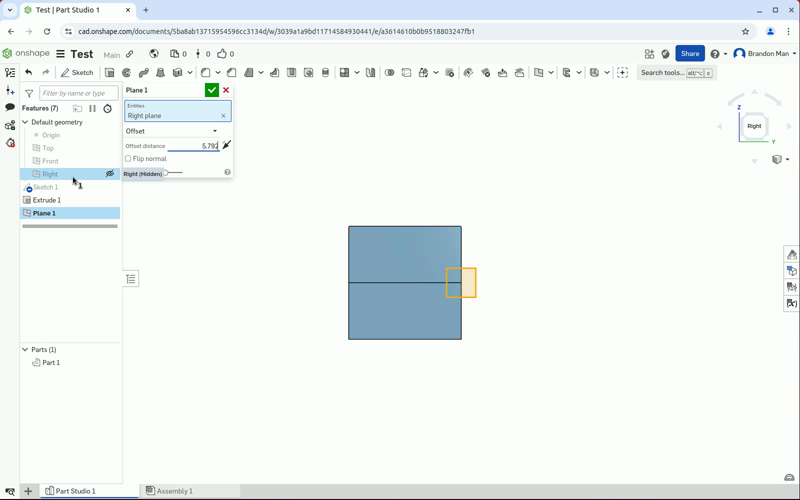
key(enter, 2)
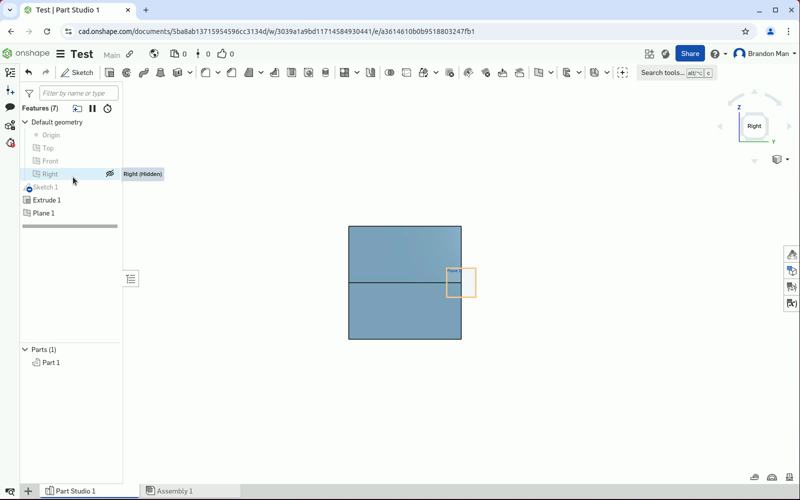
key(shift+s)
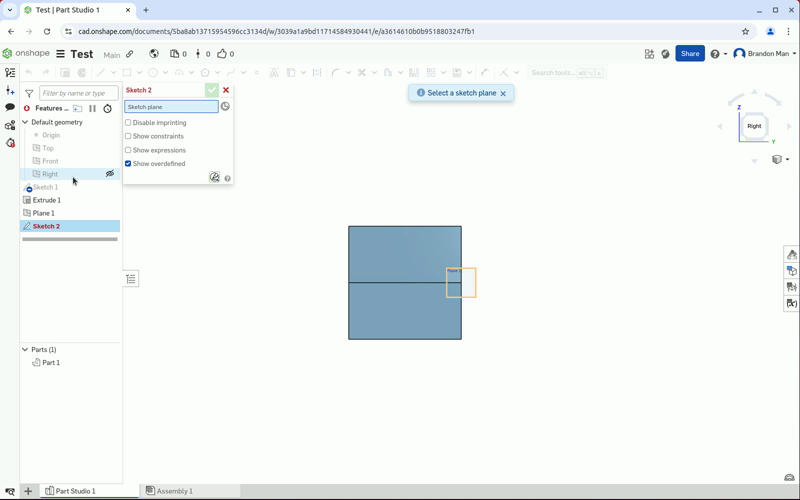
mouse_move(73, 215)
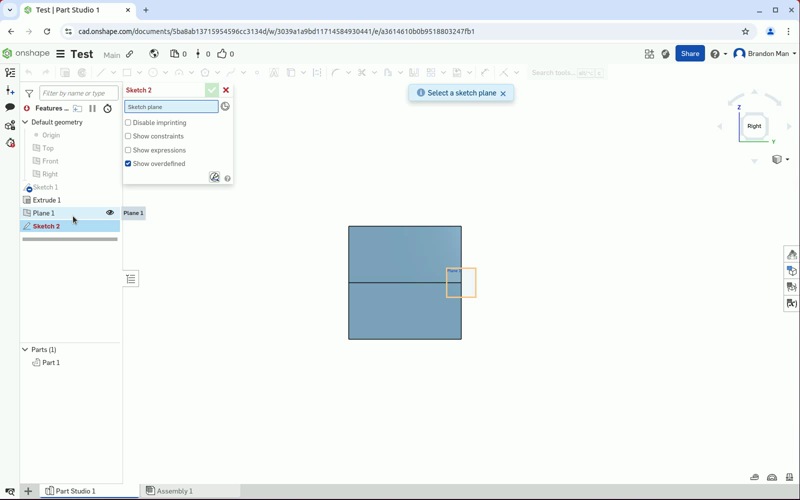
click(73, 215)
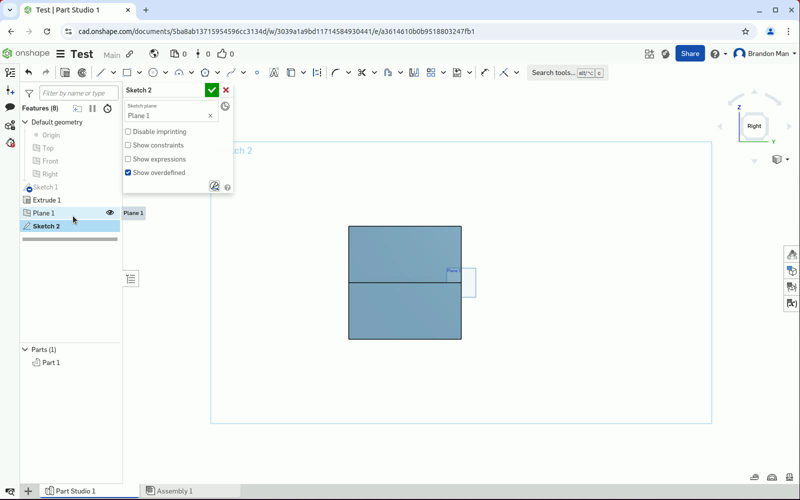
mouse_move(73, 352)
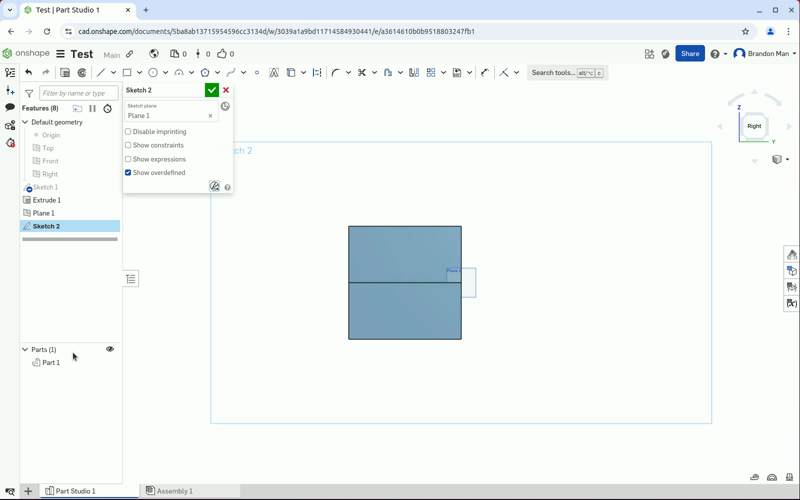
key(y)
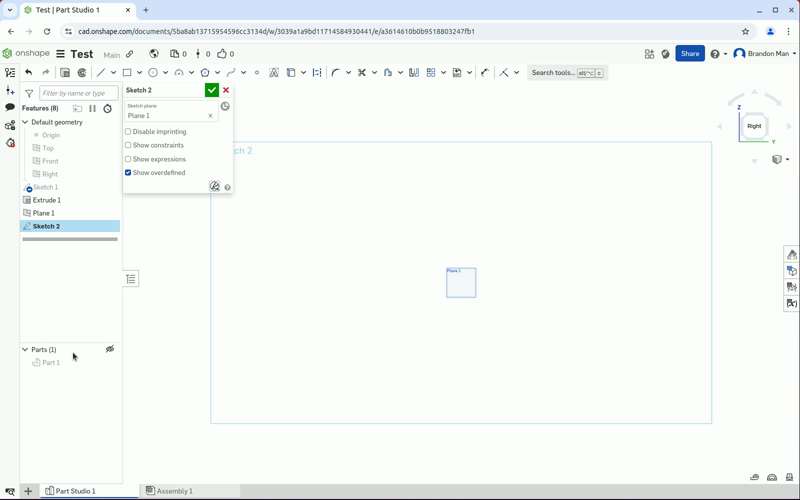
key(l)
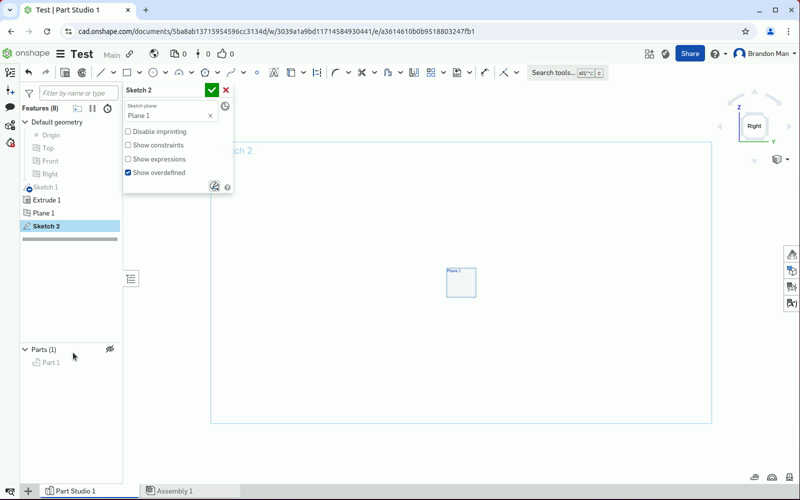
key_down(shift)
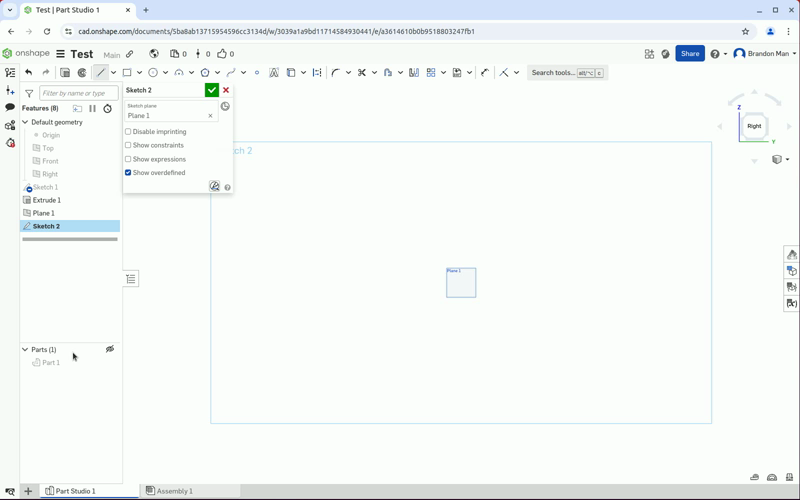
mouse_move(376, 254)
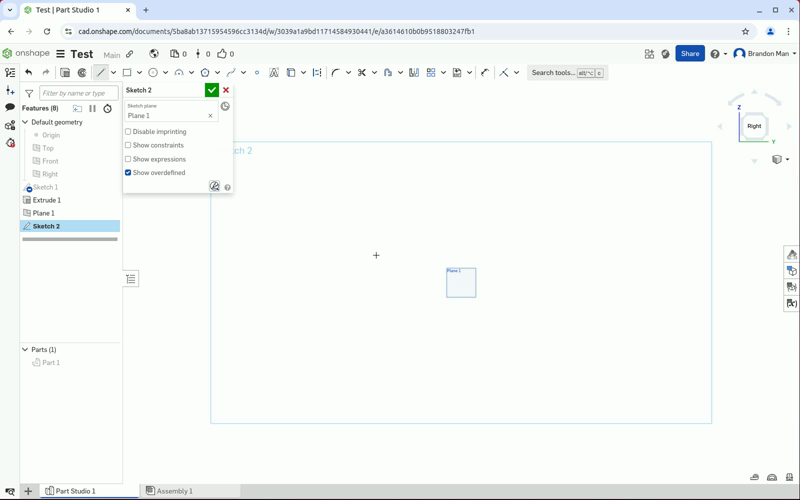
click(376, 254)
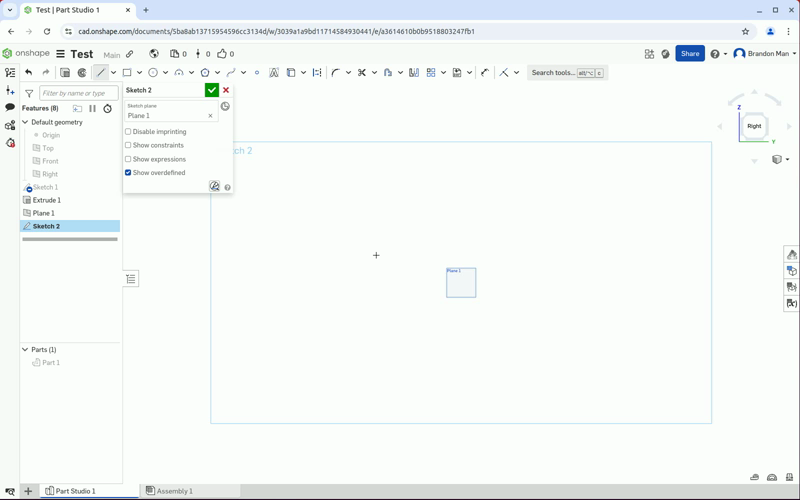
key_up(shift)
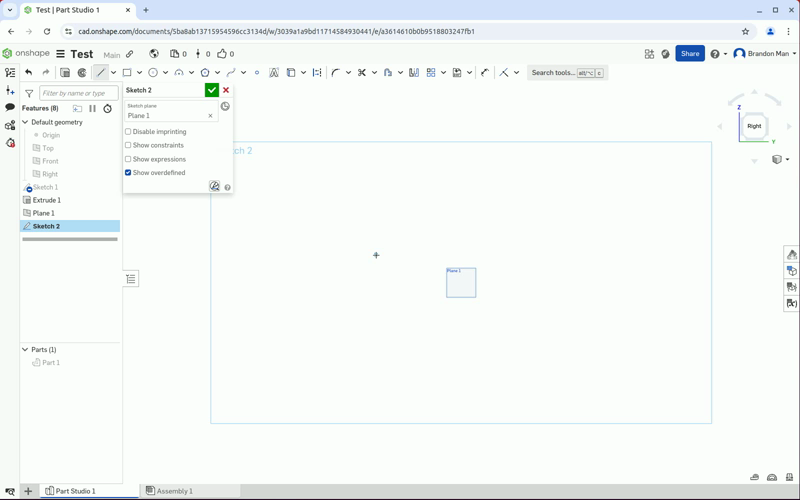
key_down(shift)
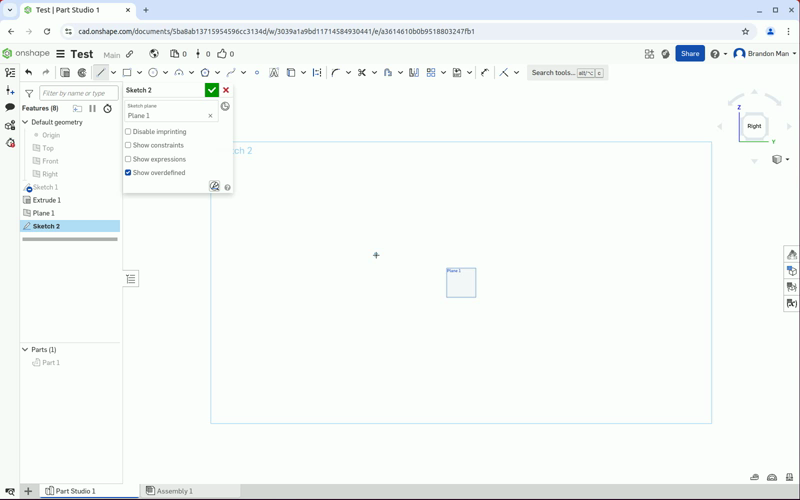
mouse_move(406, 254)
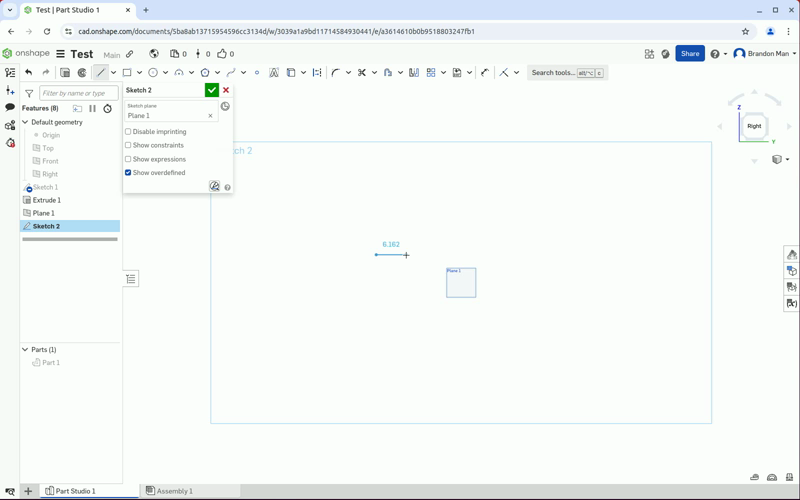
mouse_move(433, 254)
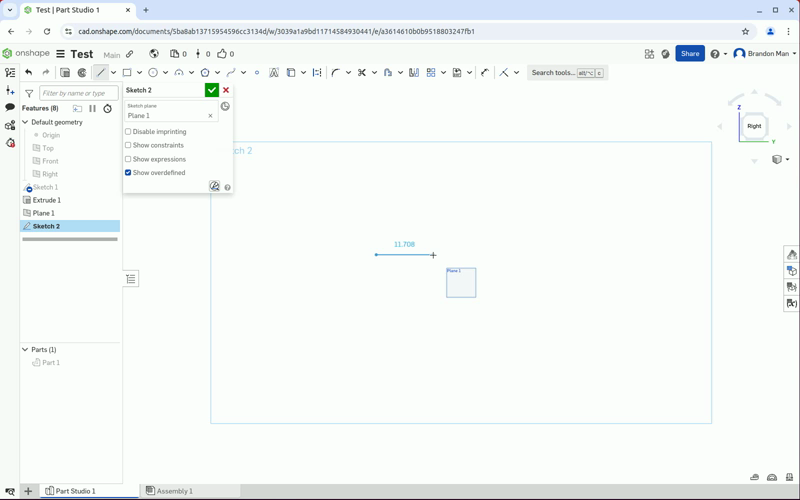
click(433, 254)
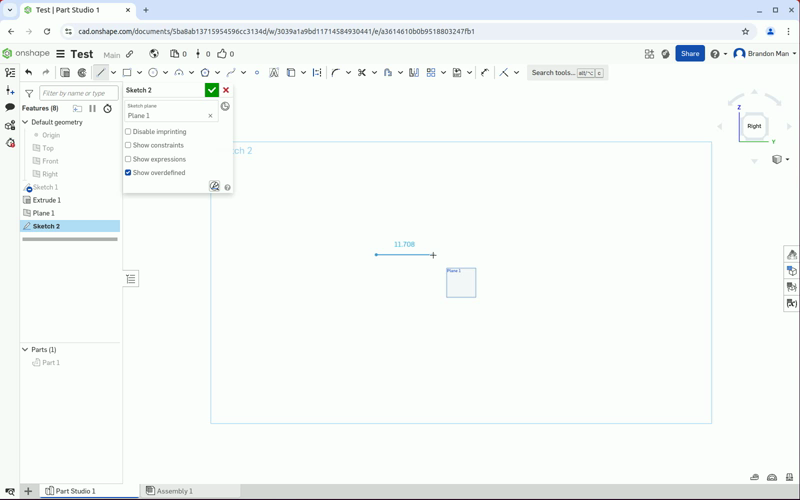
key_up(shift)
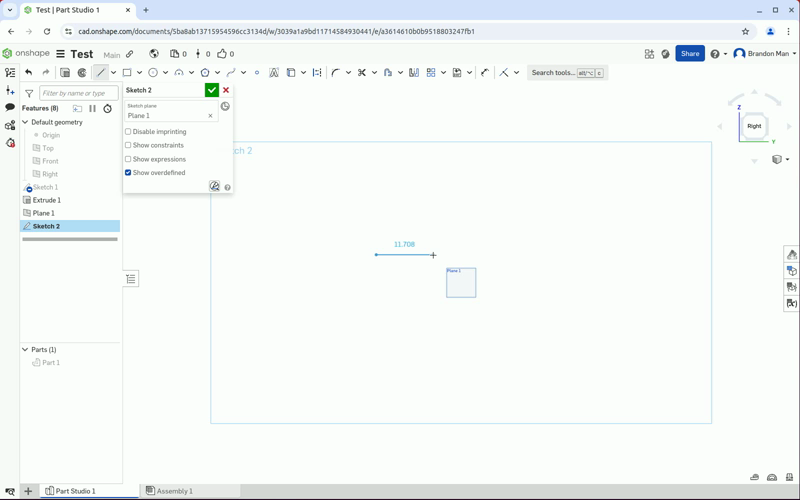
key_down(shift)
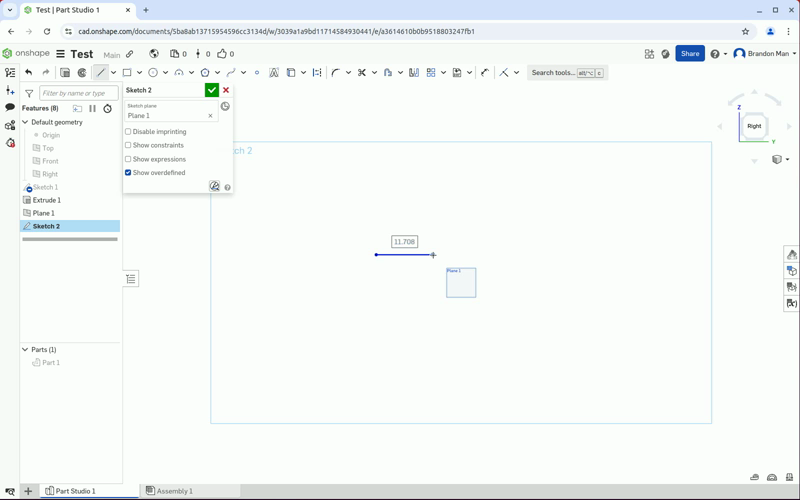
mouse_move(463, 254)
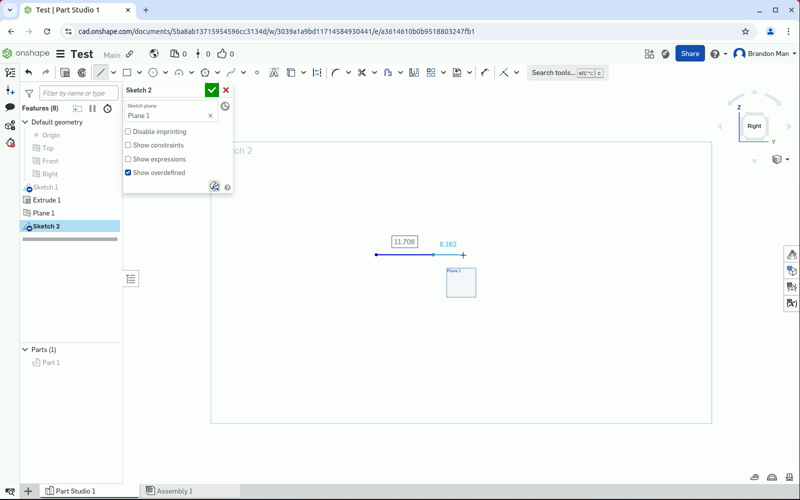
mouse_move(433, 225)
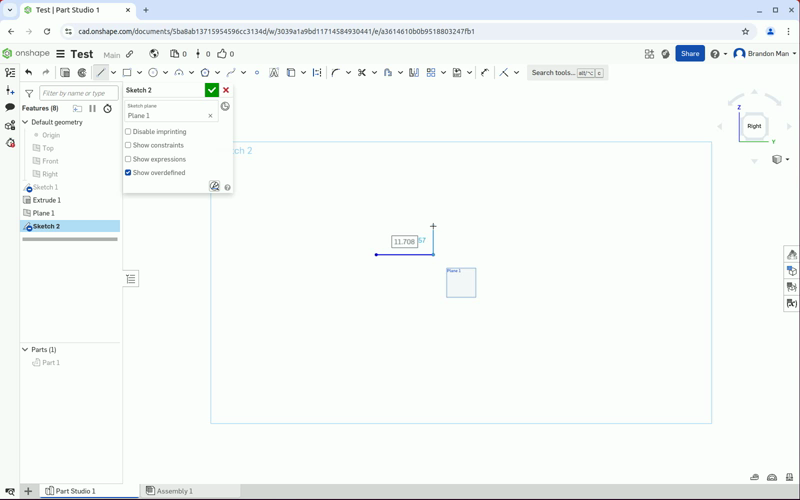
click(433, 225)
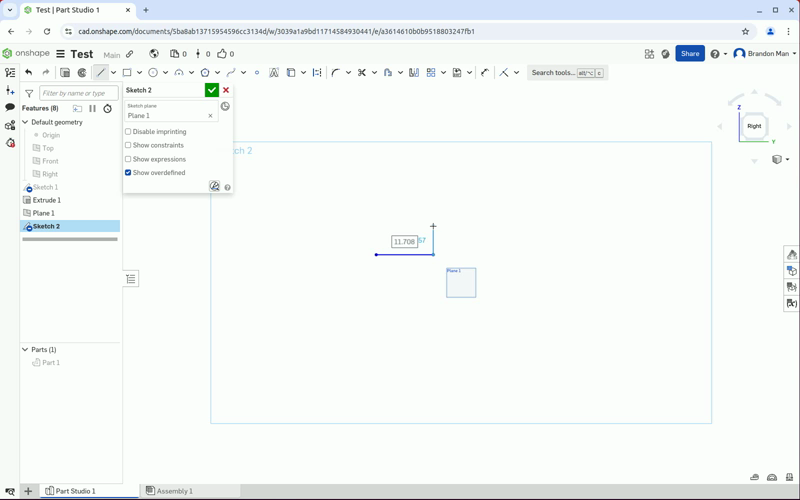
key_up(shift)
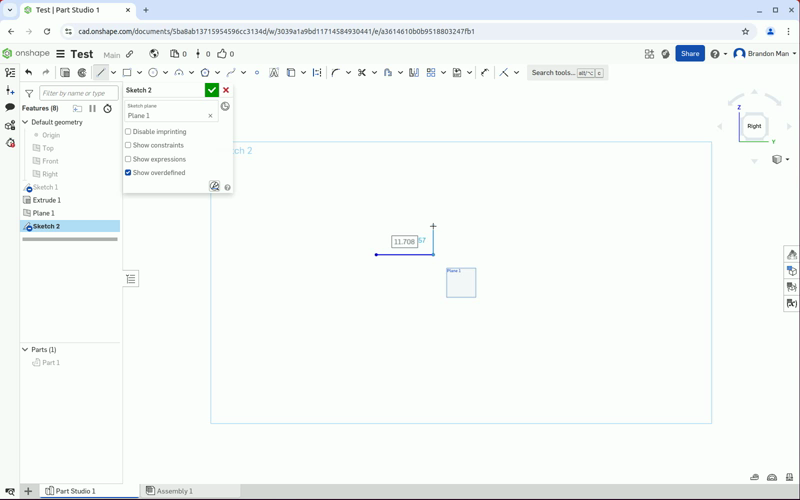
key_down(shift)
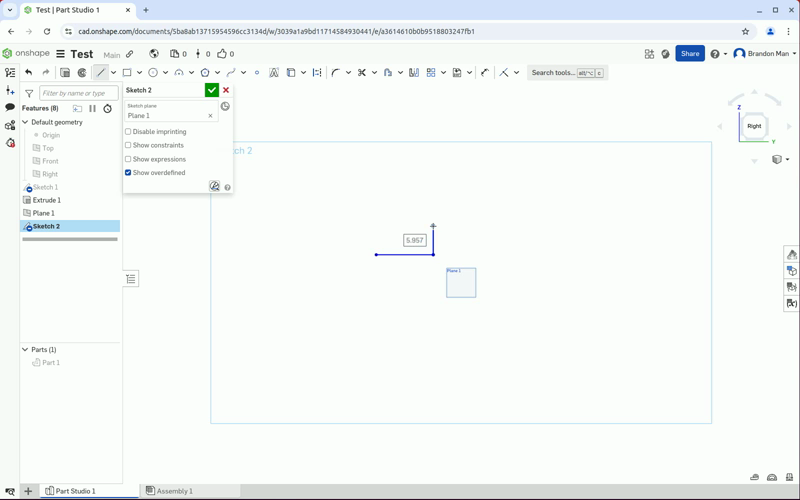
mouse_move(463, 225)
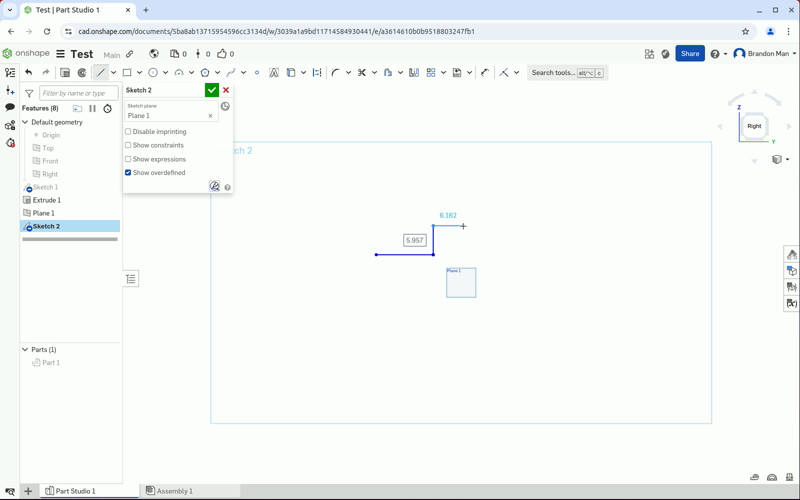
mouse_move(376, 225)
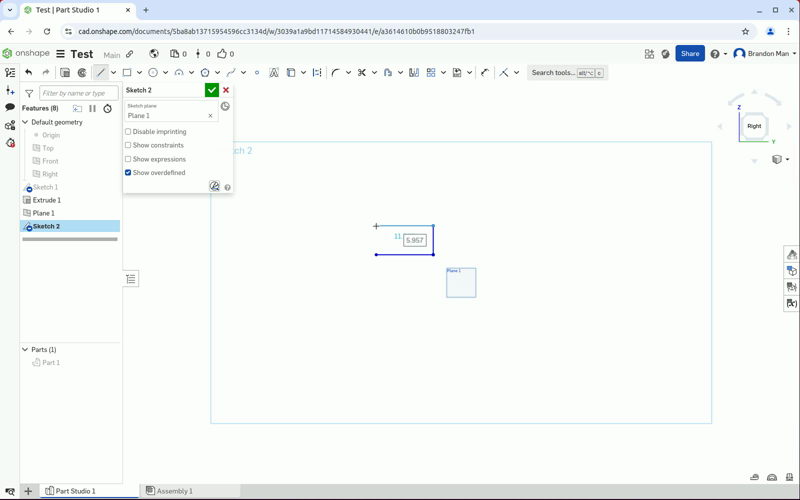
click(376, 225)
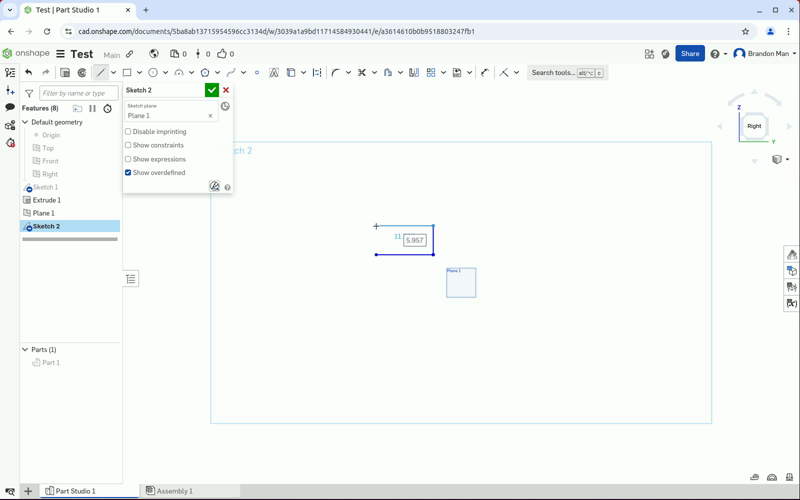
key_up(shift)
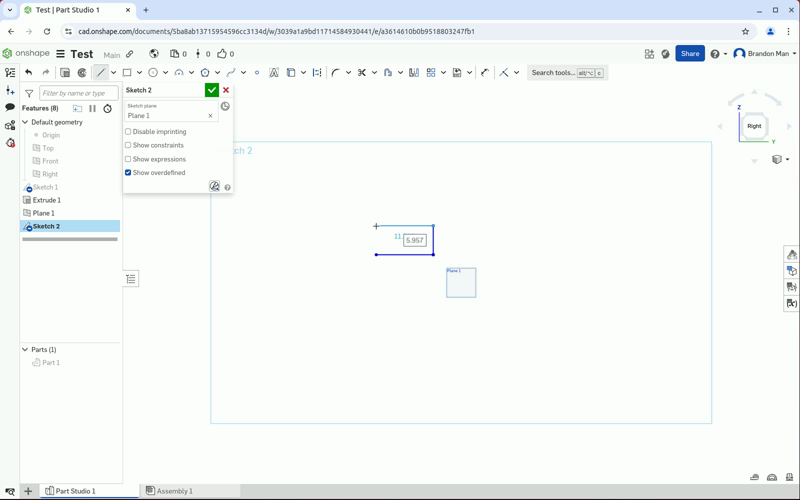
mouse_move(406, 225)
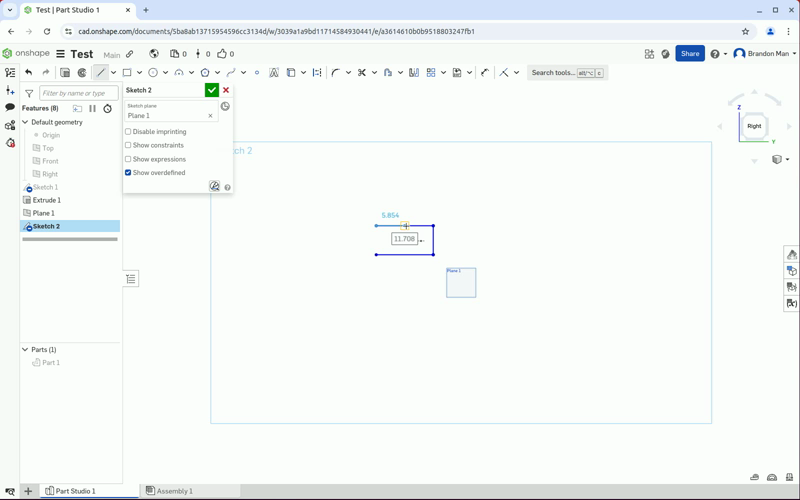
key_down(shift)
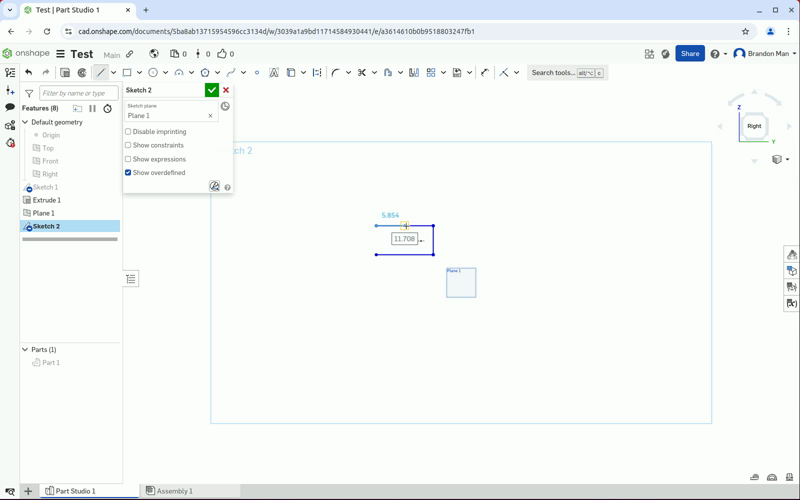
mouse_move(376, 254)
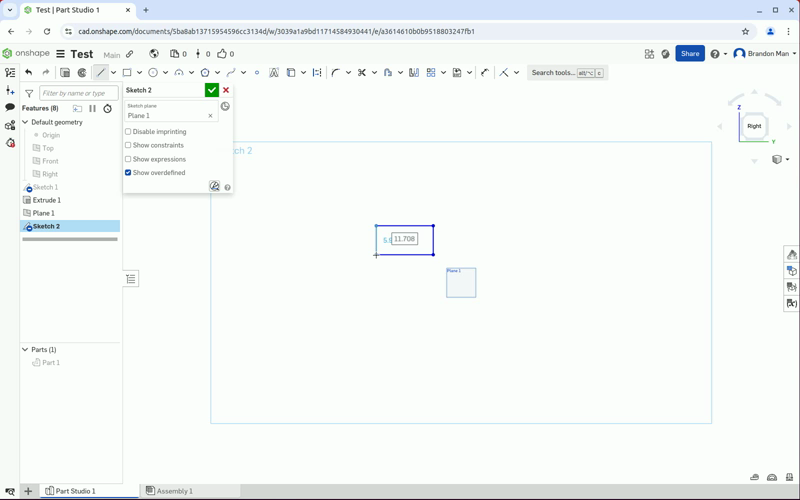
key_up(shift)
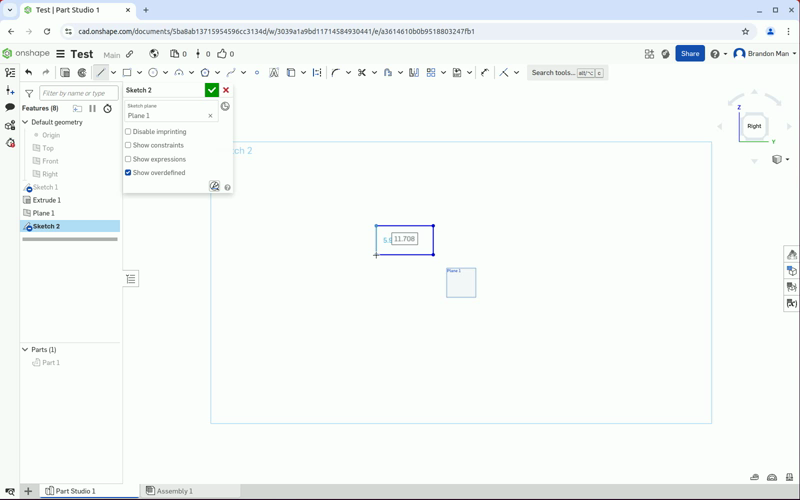
click(376, 254)
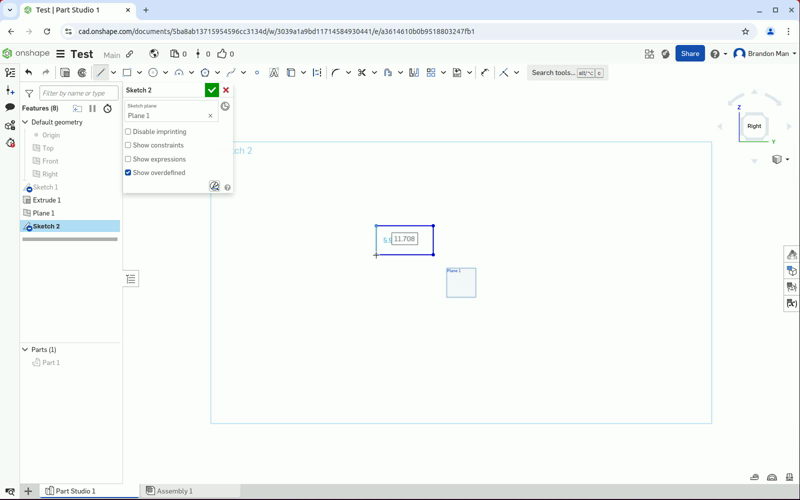
key(esc)
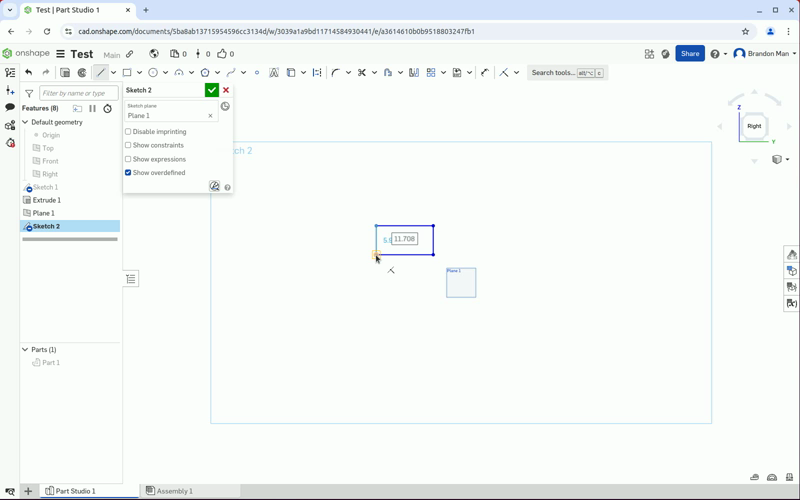
mouse_move(422, 246)
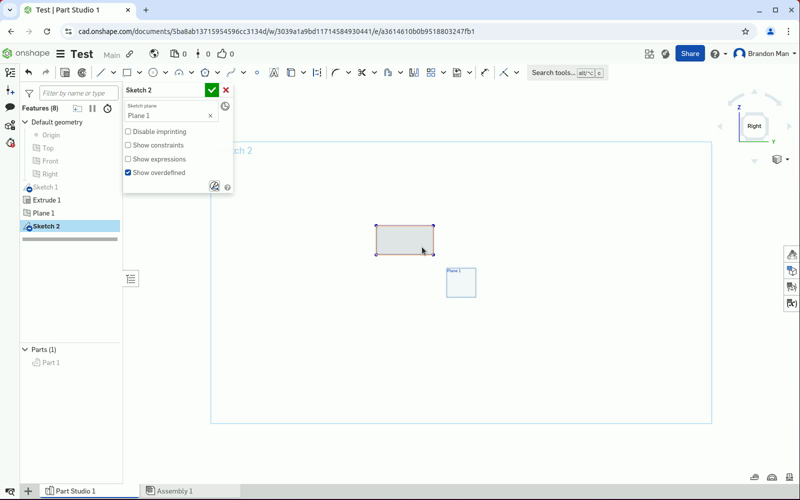
scroll(6)
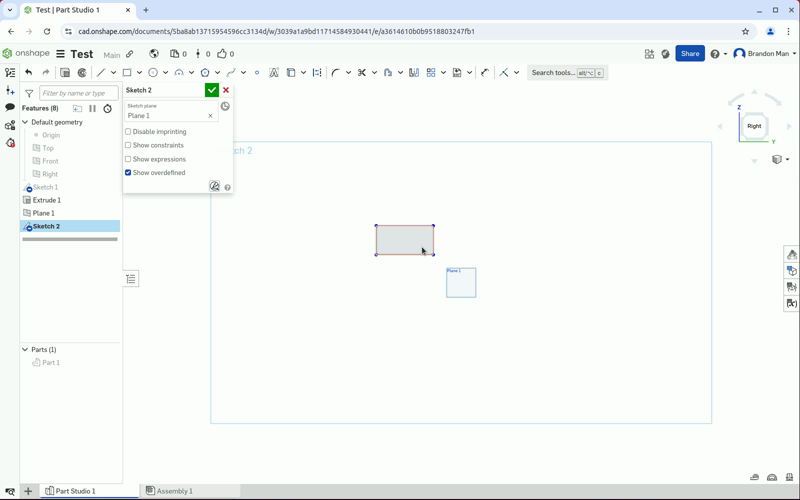
scroll(6)
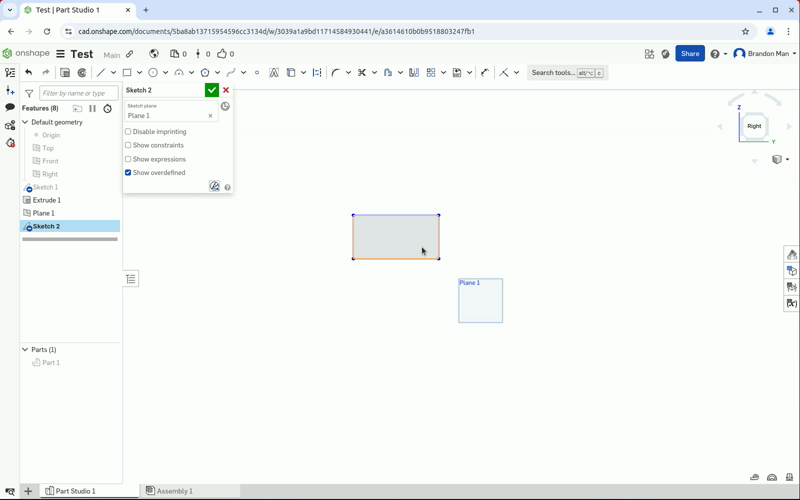
scroll(6)
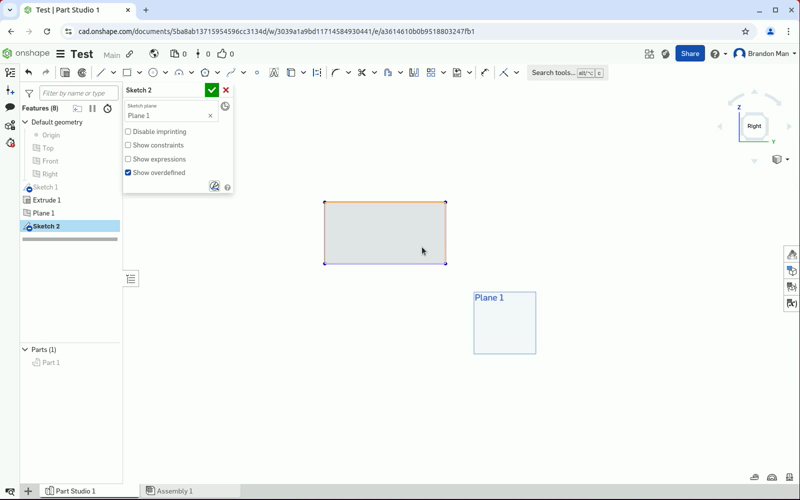
scroll(6)
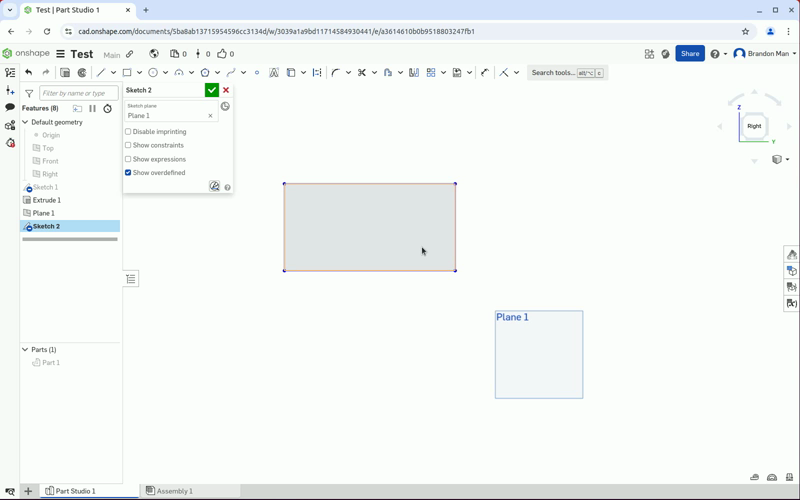
scroll(6)
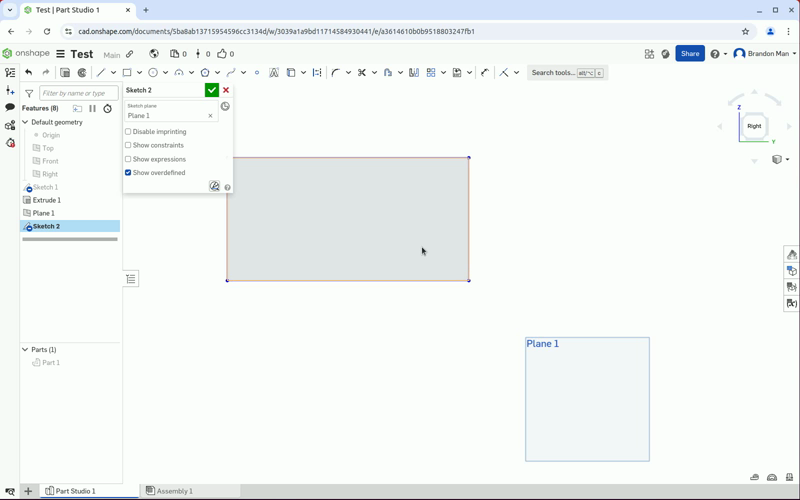
scroll(6)
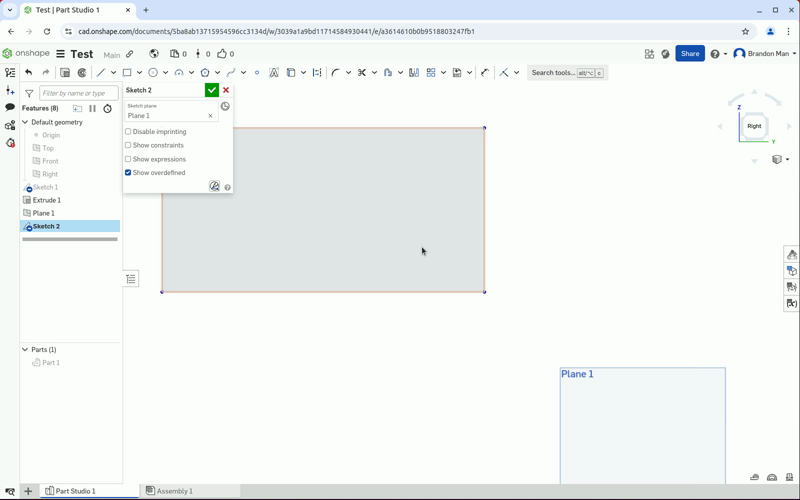
scroll(6)
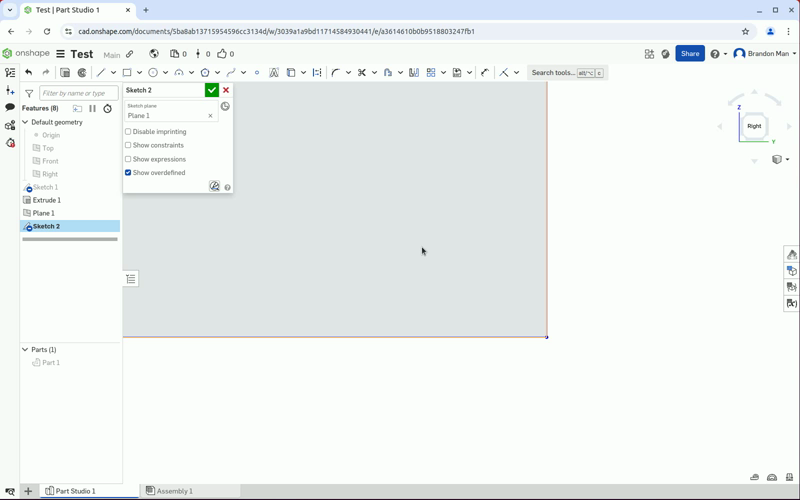
click(422, 246)
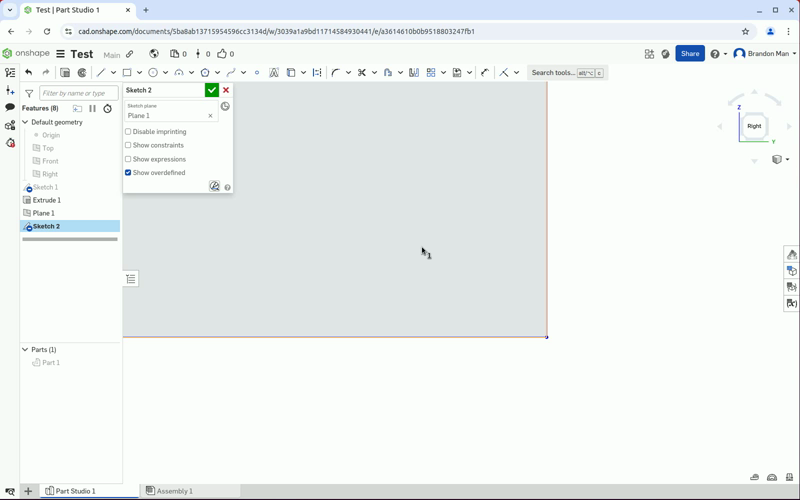
scroll(-6)
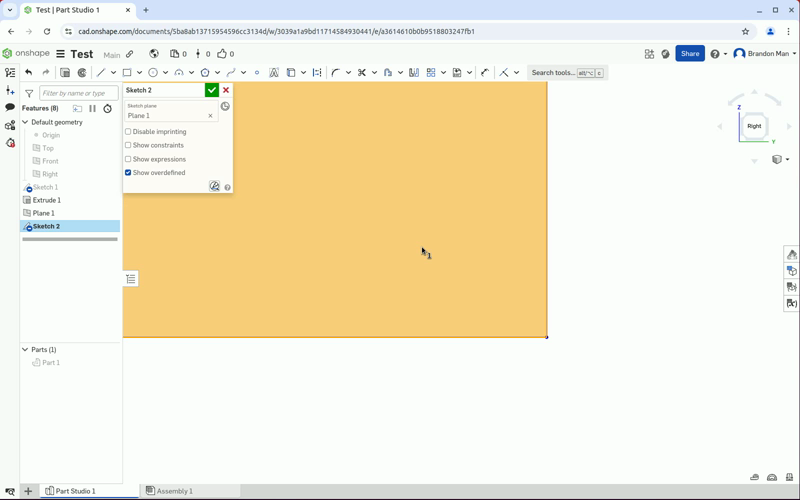
scroll(-6)
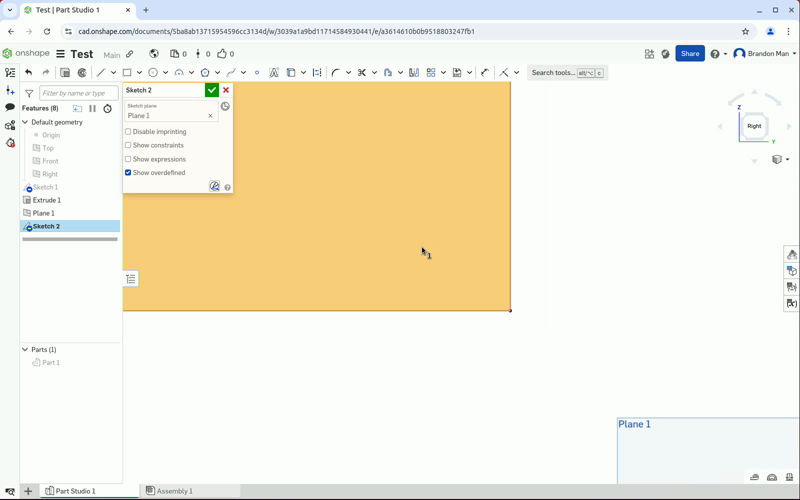
scroll(-6)
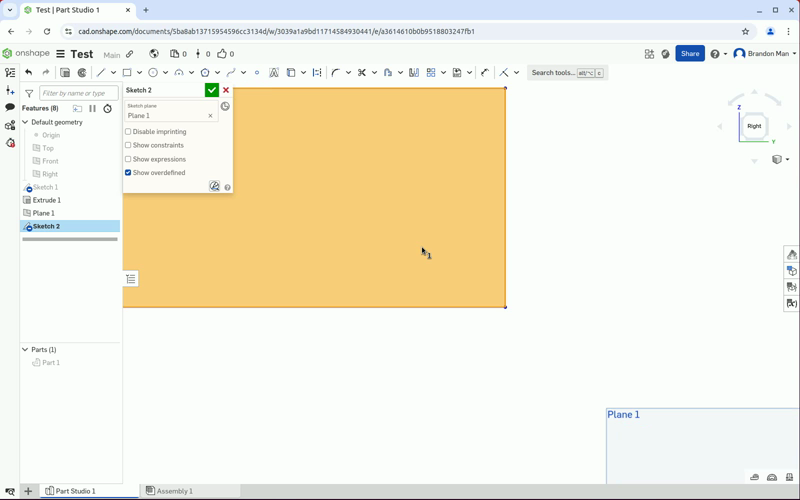
scroll(-6)
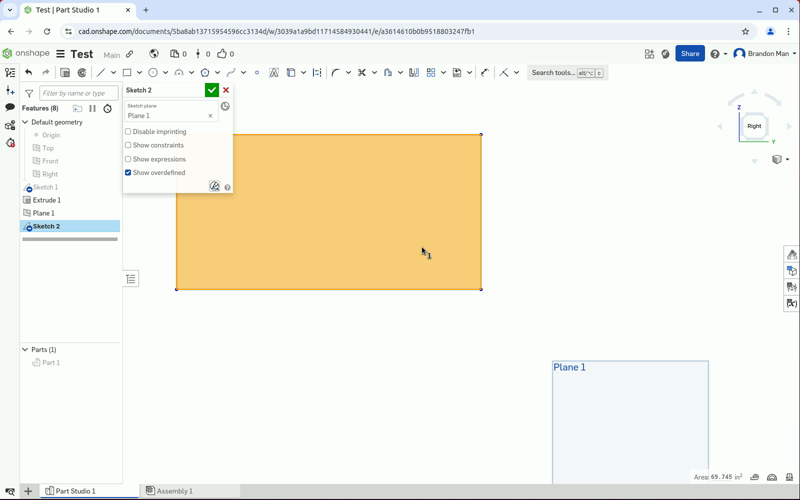
scroll(-6)
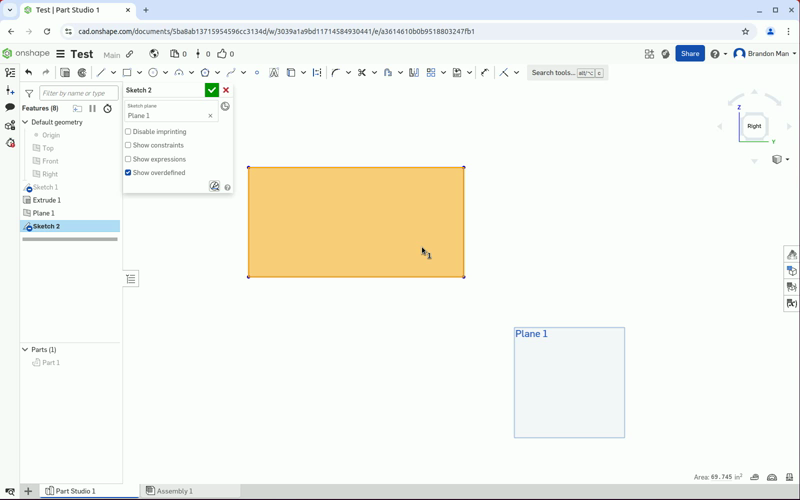
scroll(-6)
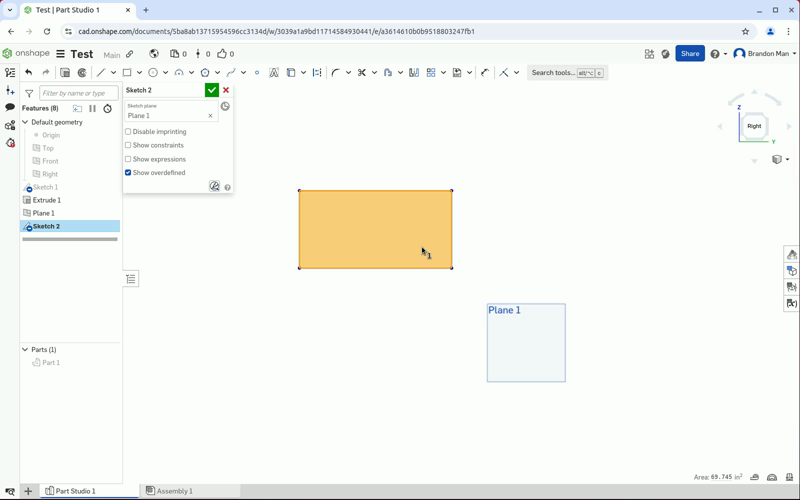
scroll(-6)
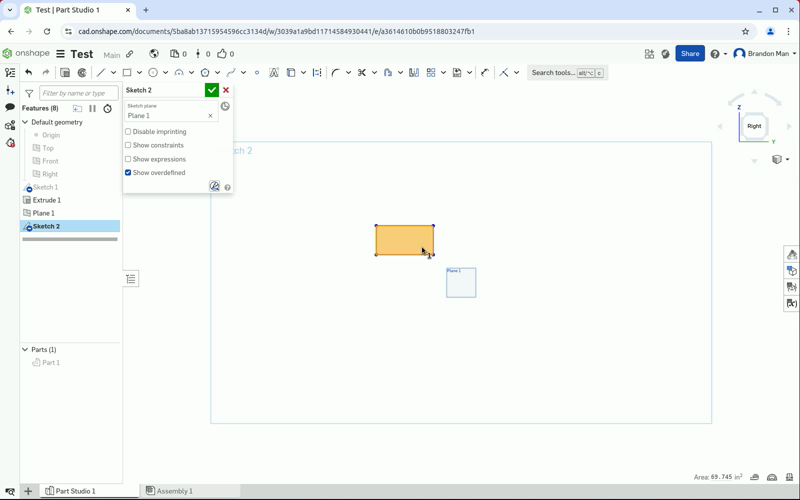
mouse_move(73, 352)
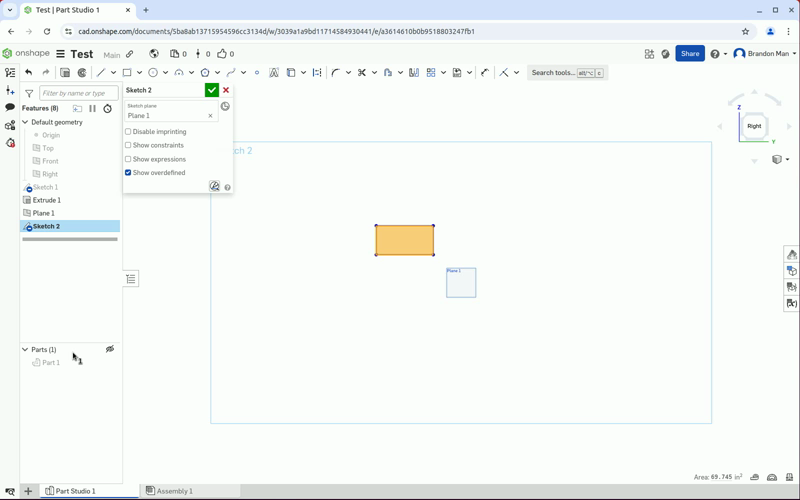
key(shift+y)
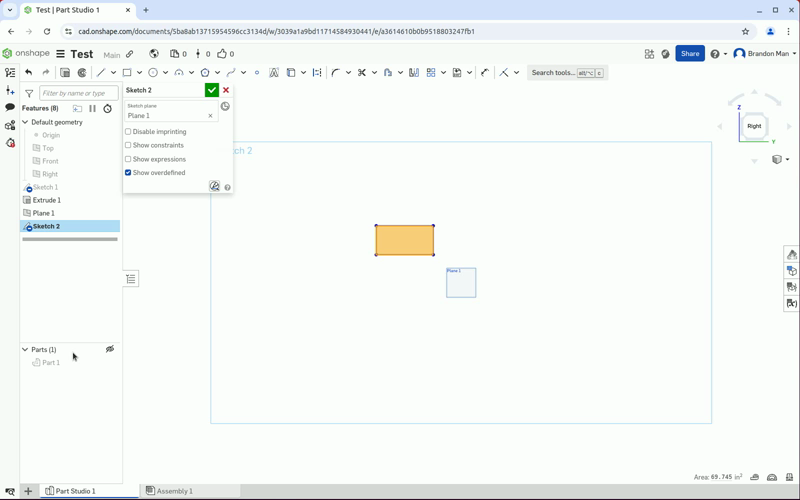
key(shift+e)
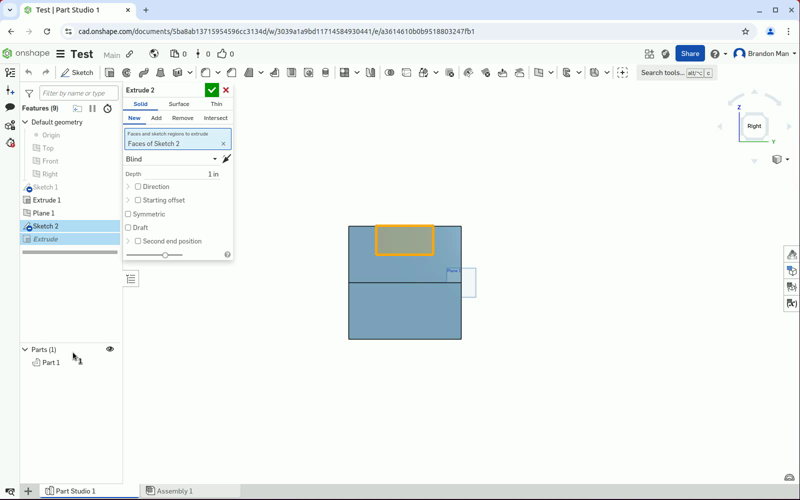
mouse_move(143, 106)
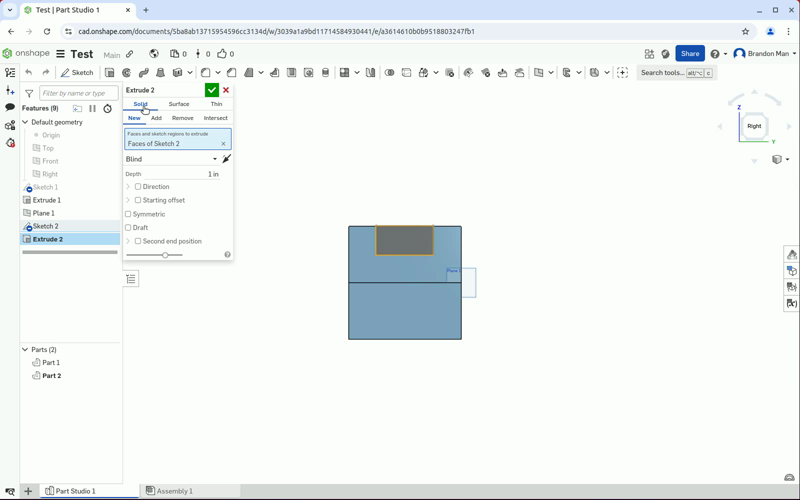
click(143, 106)
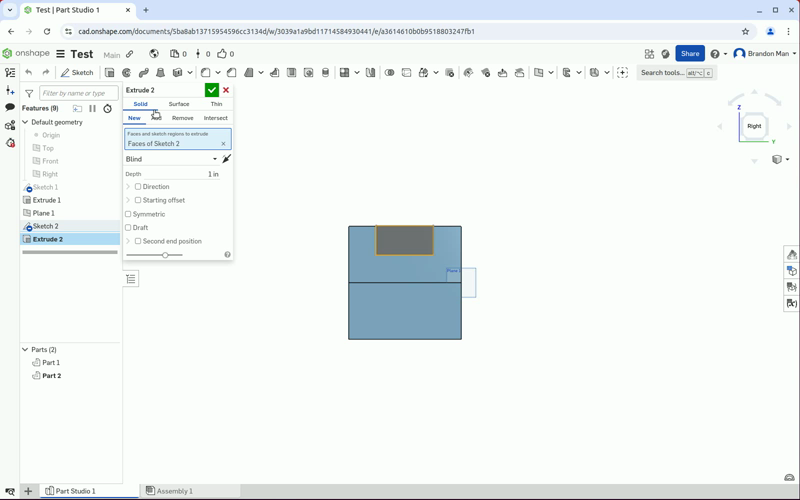
mouse_move(186, 120)
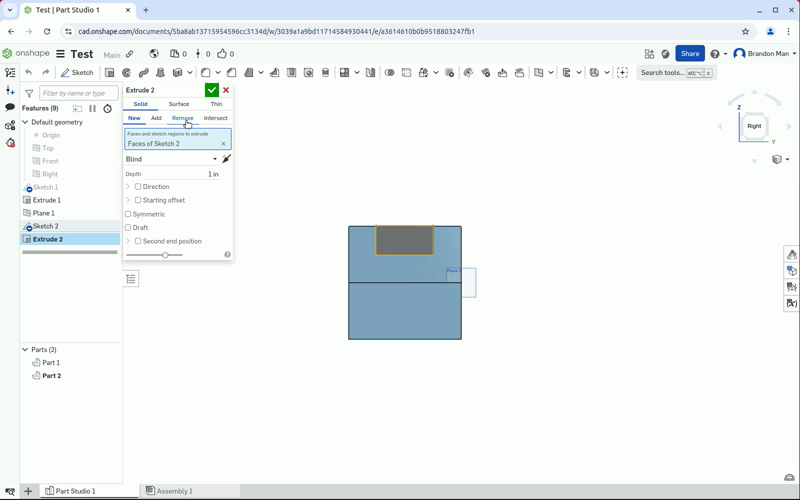
click(186, 120)
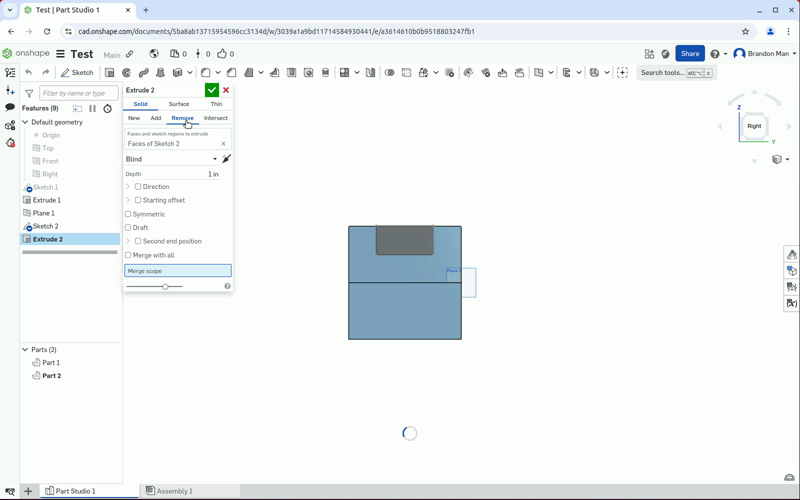
key(tab, 4)
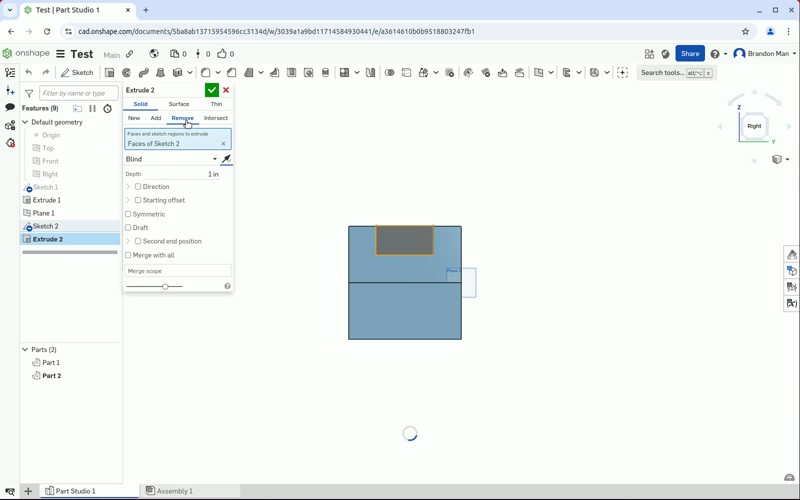
text(28.885)
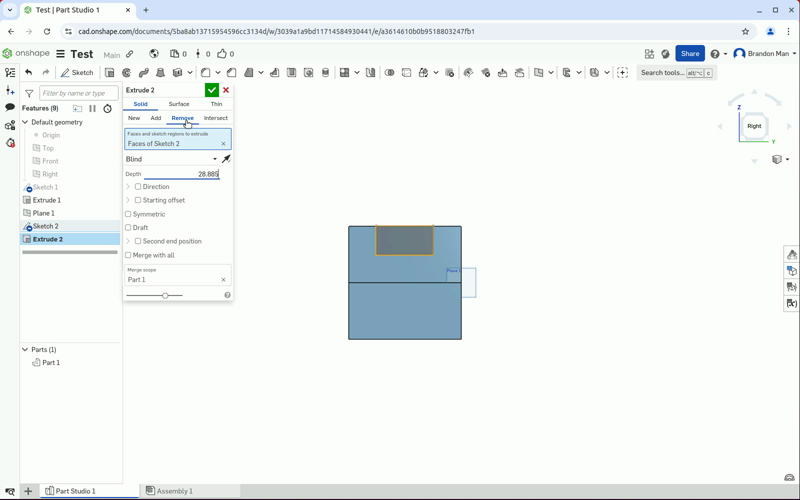
key(tab, 6)
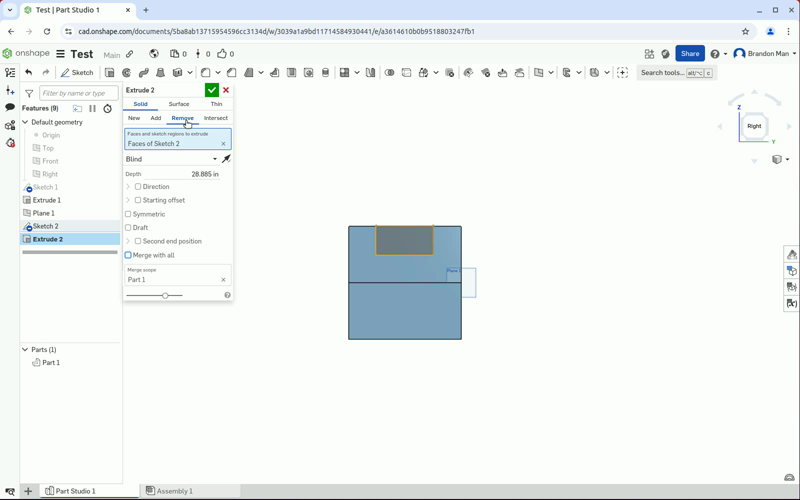
key(space)
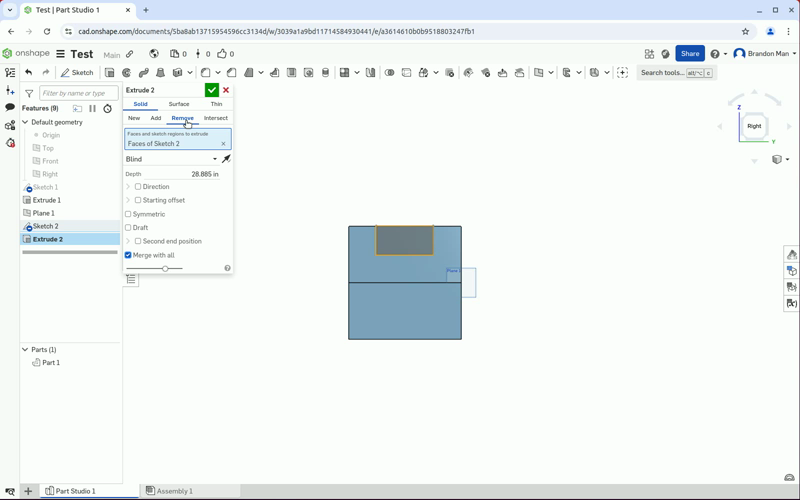
key(enter)
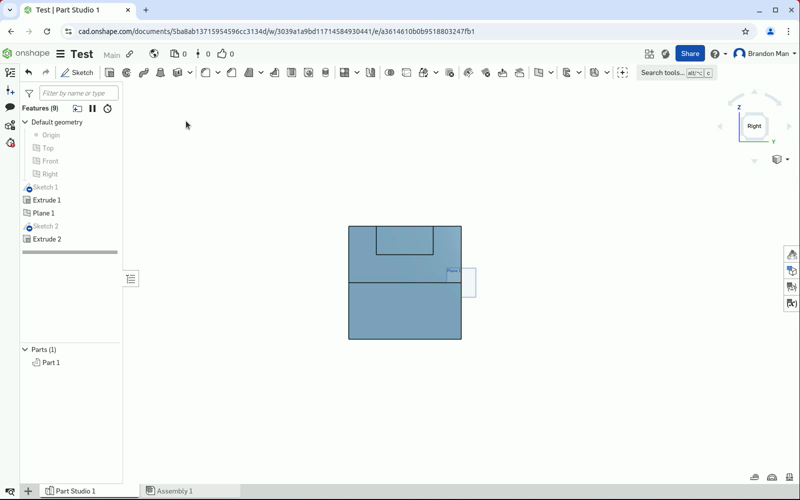
key(shift+h)
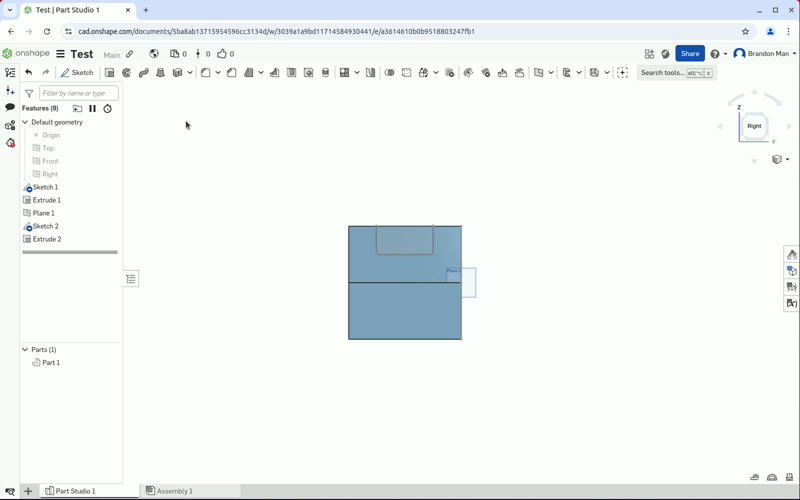
key(shift+h)
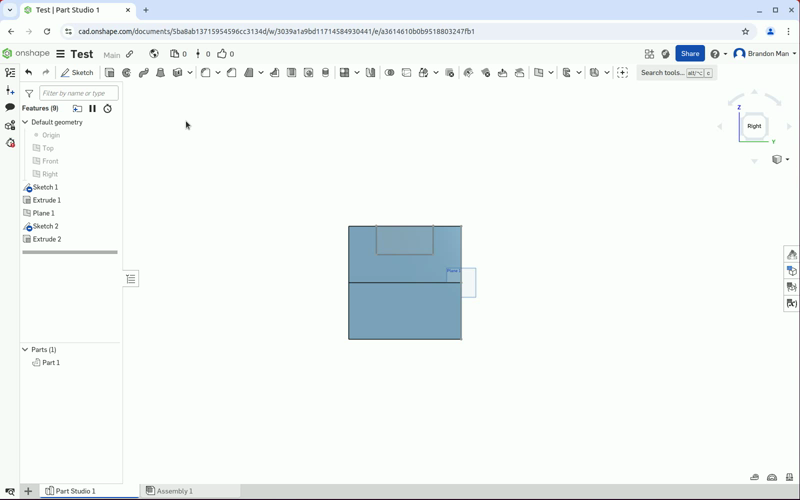
key(shift+7)
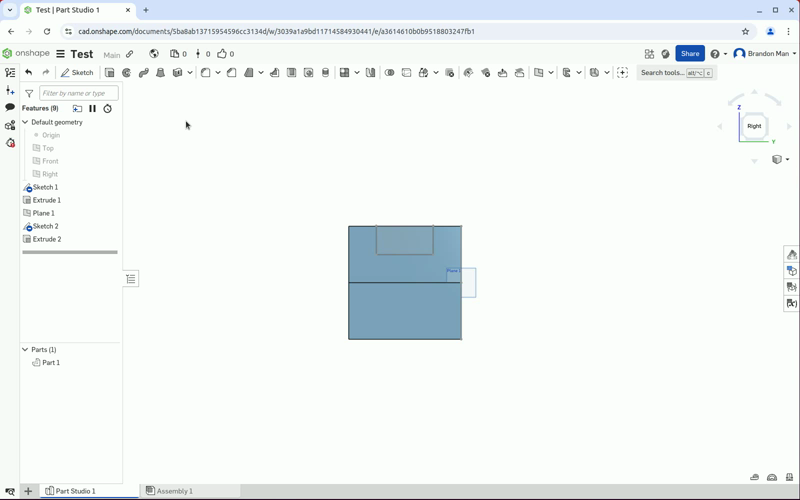
key(right, 2)
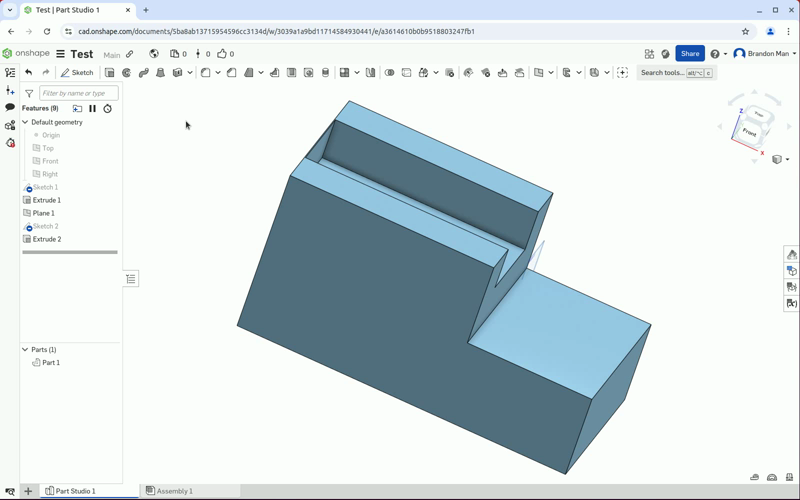
key(down, 2)
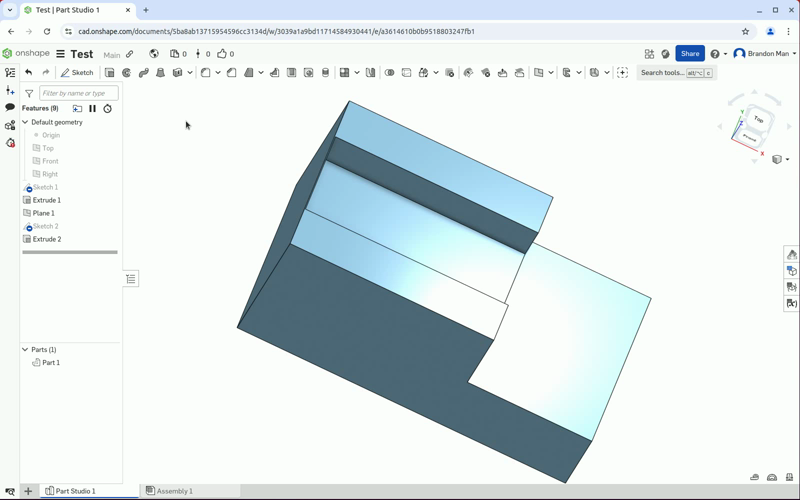
key(up, 2)
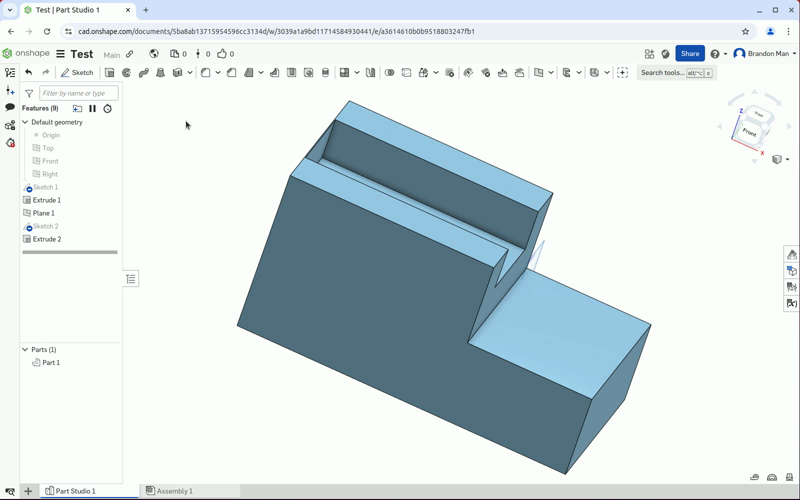
key(left, 2)
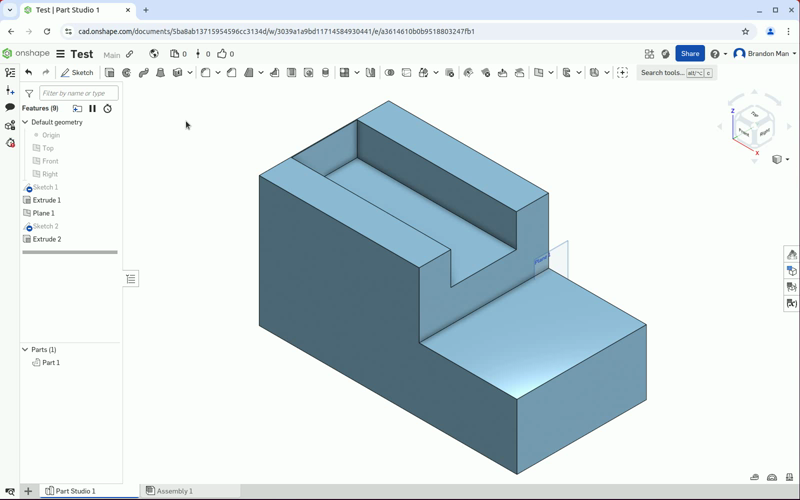
mouse_move(73, 189)
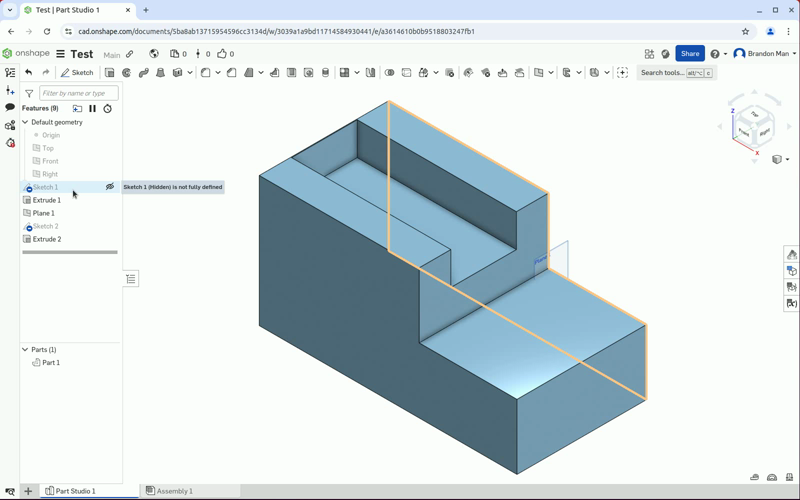
click(73, 189)